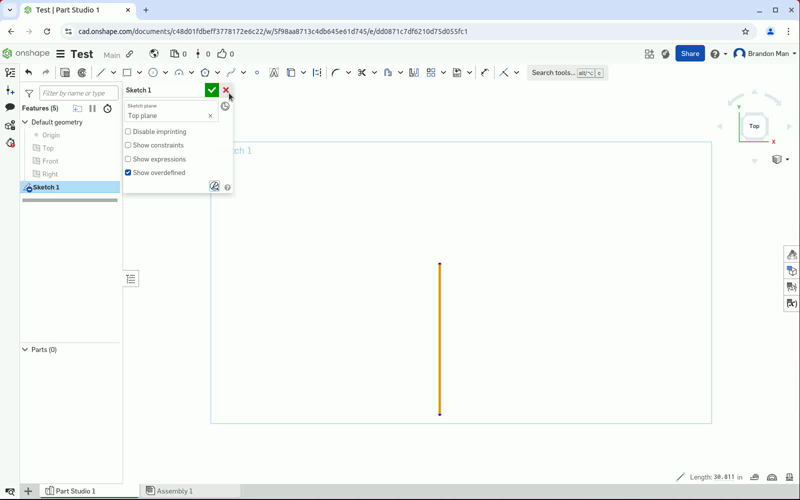
key(shift+h)
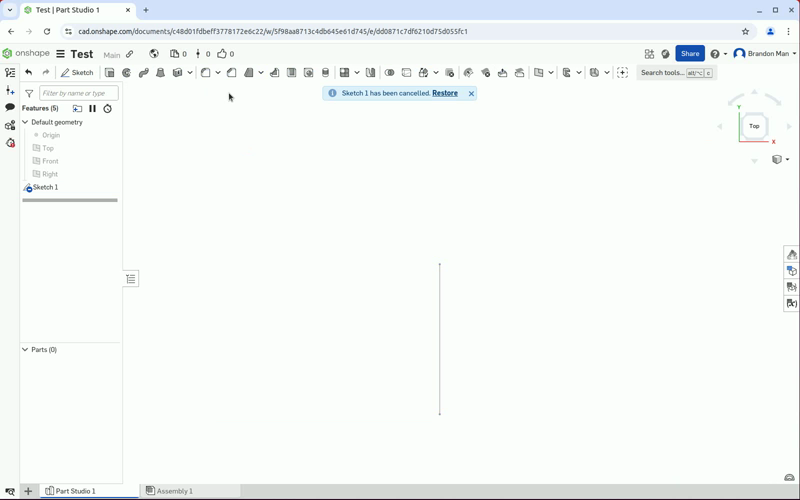
key(shift+s)
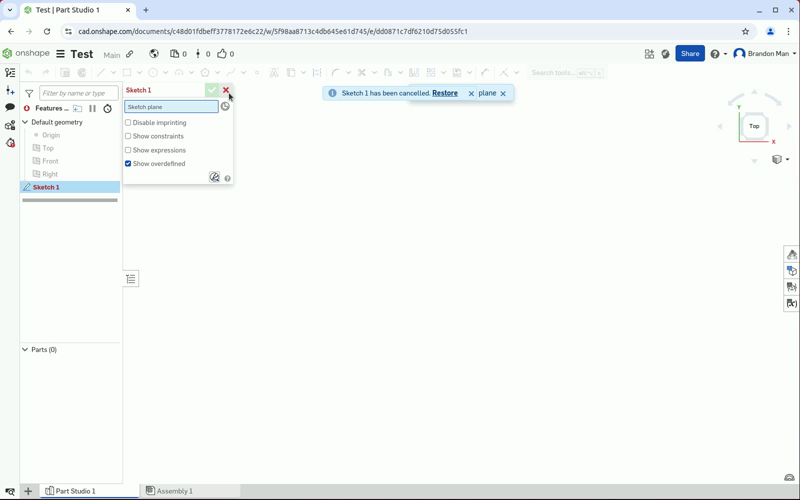
mouse_move(73, 150)
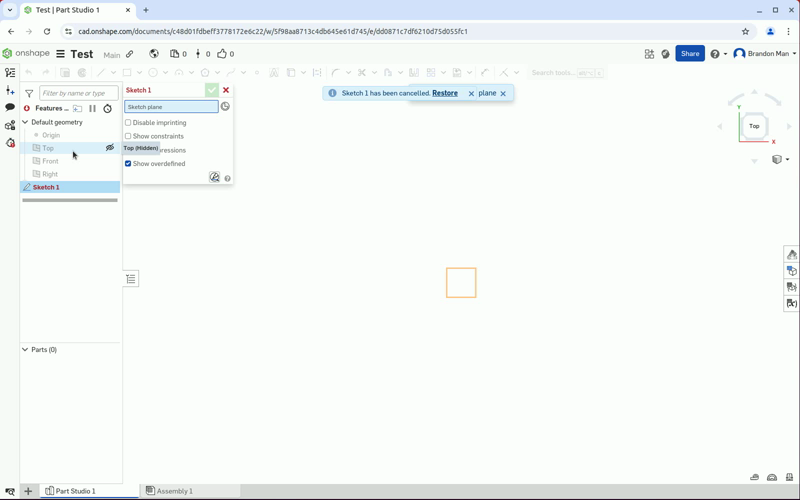
click(73, 150)
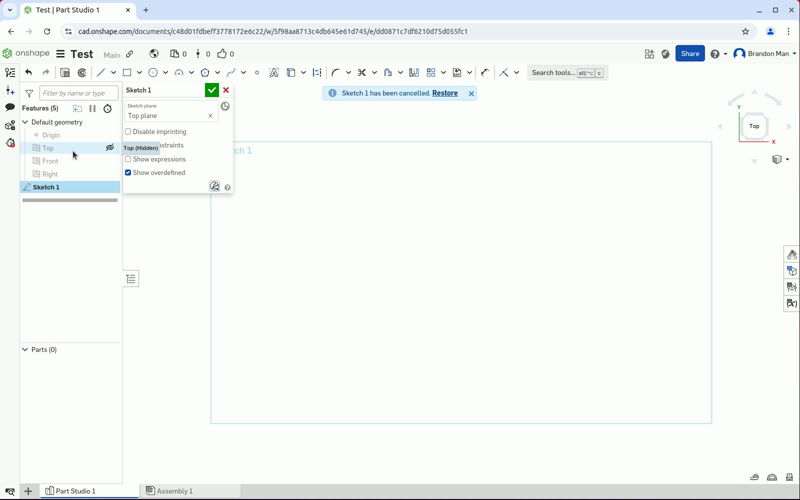
mouse_move(73, 352)
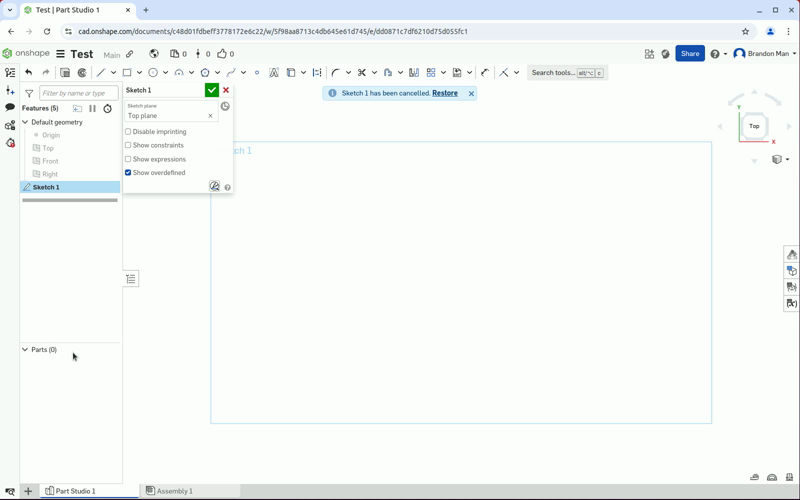
key(y)
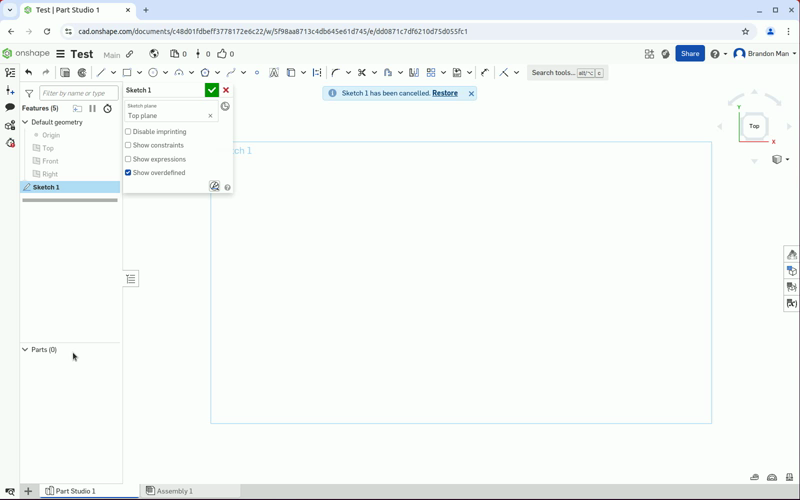
key(l)
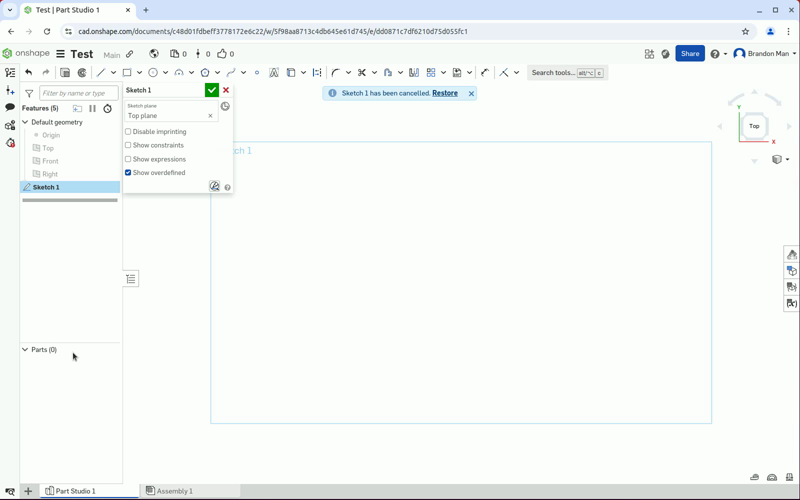
key_down(shift)
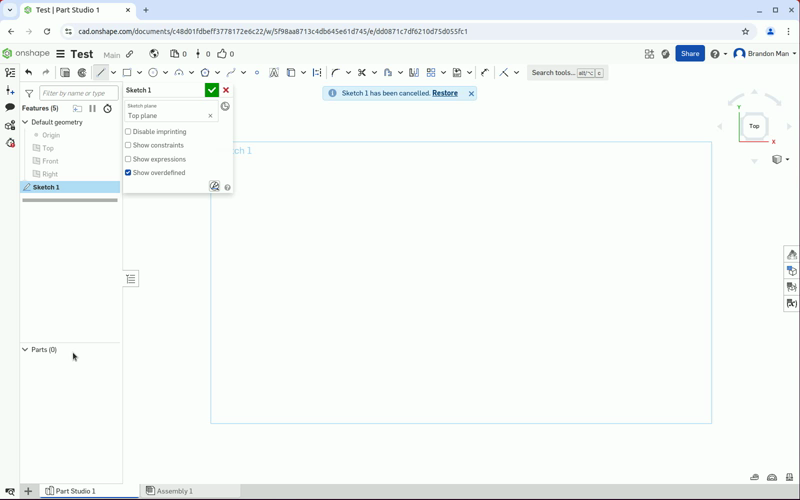
mouse_move(460, 282)
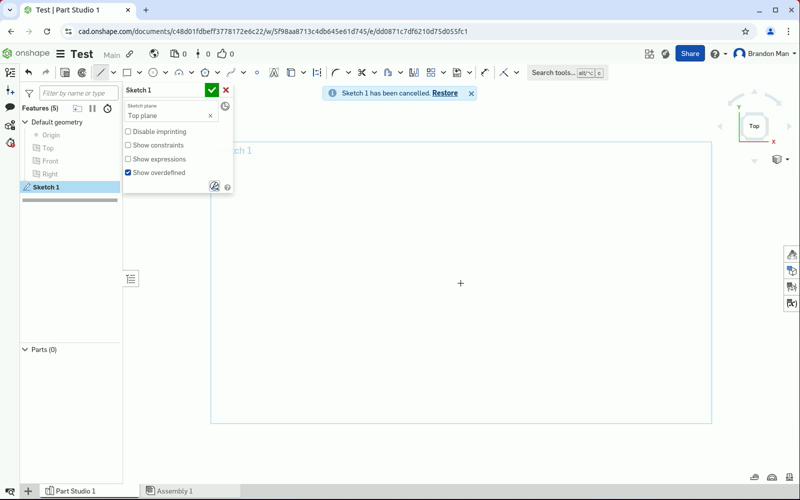
click(460, 282)
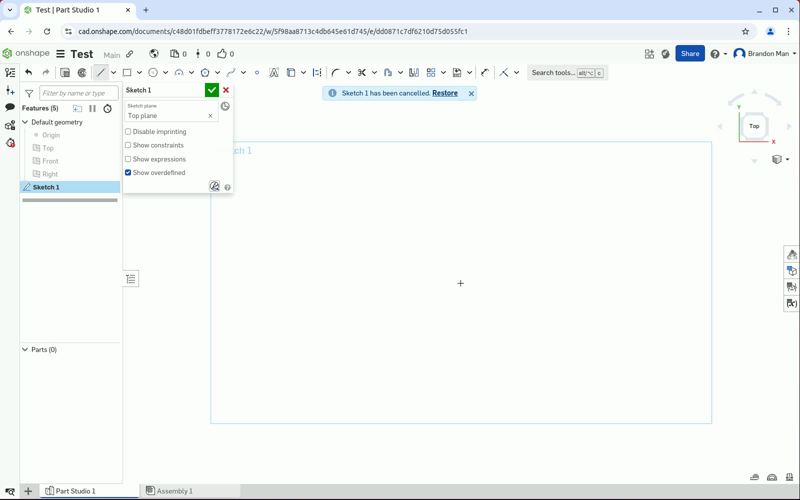
key_up(shift)
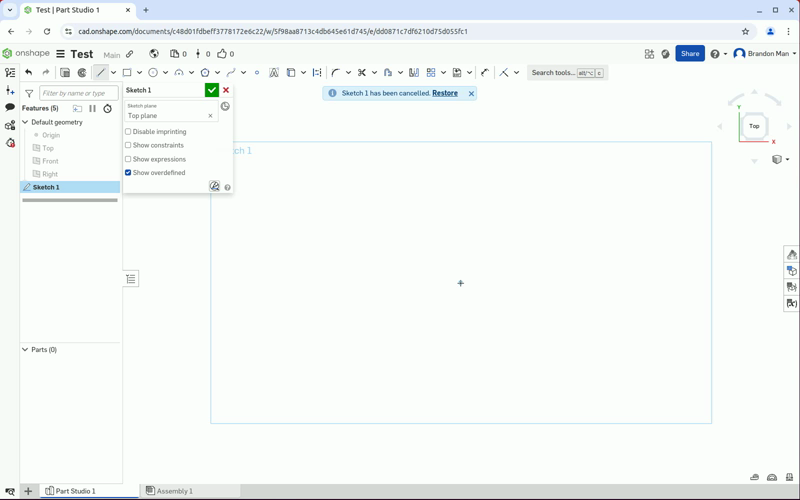
key_down(shift)
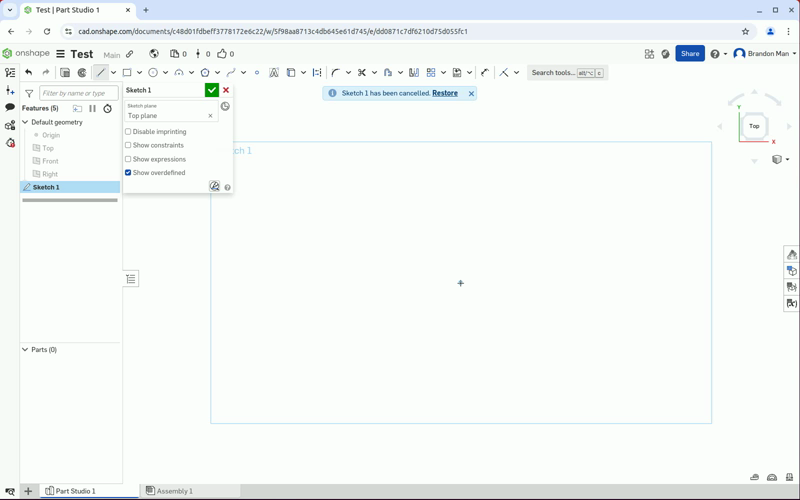
mouse_move(535, 282)
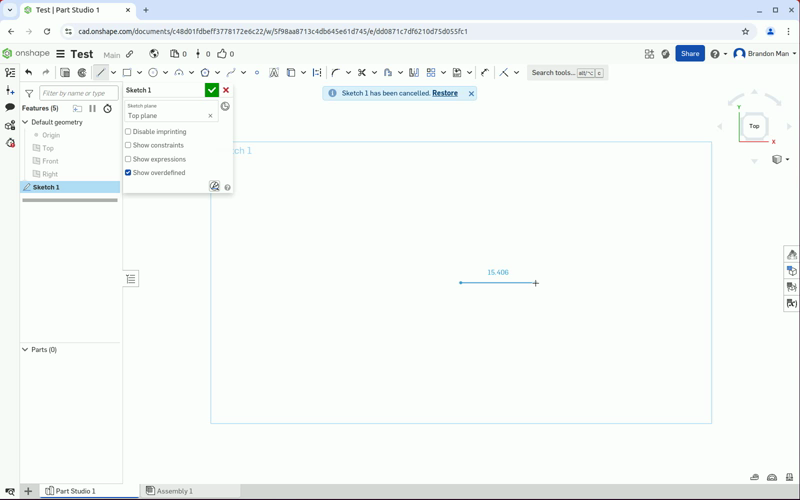
click(535, 282)
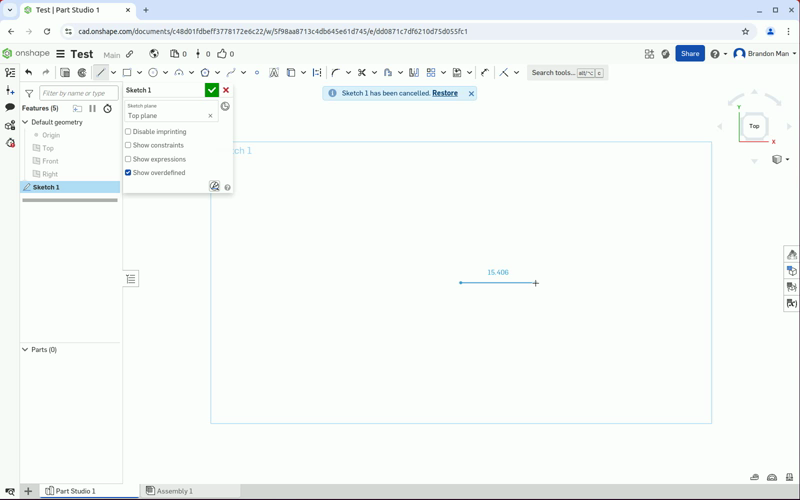
key_up(shift)
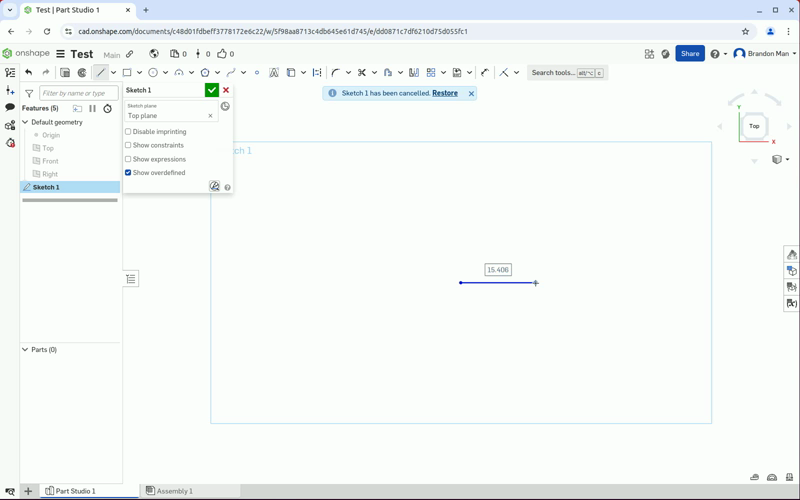
key_down(shift)
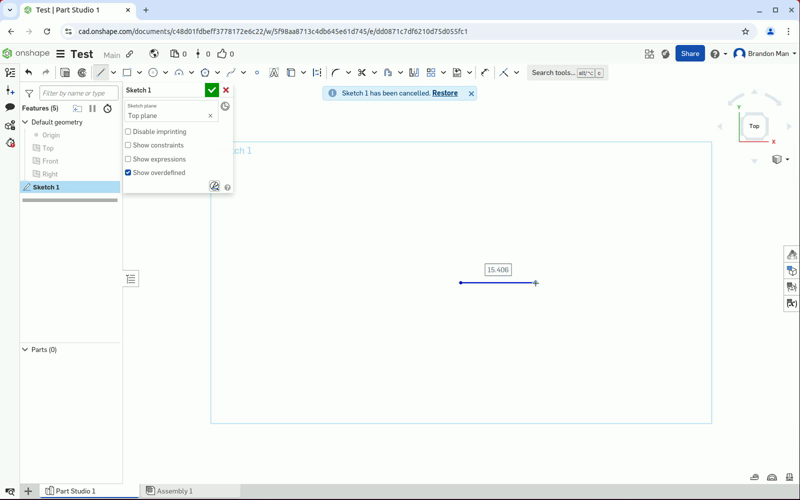
mouse_move(535, 170)
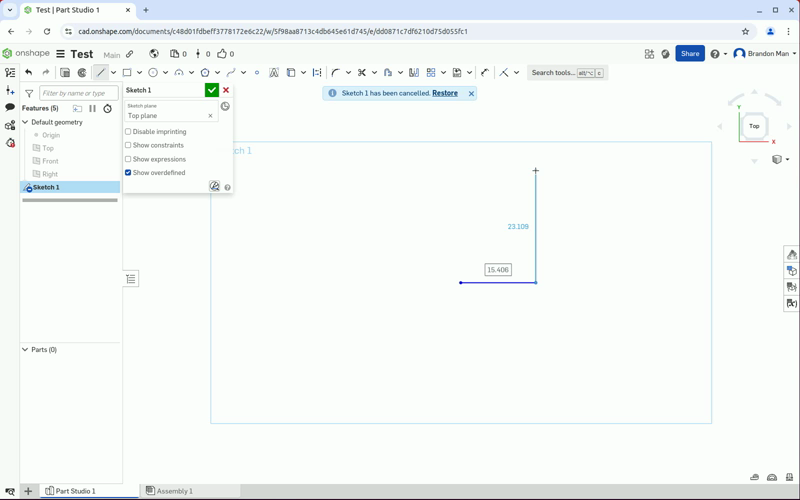
click(535, 170)
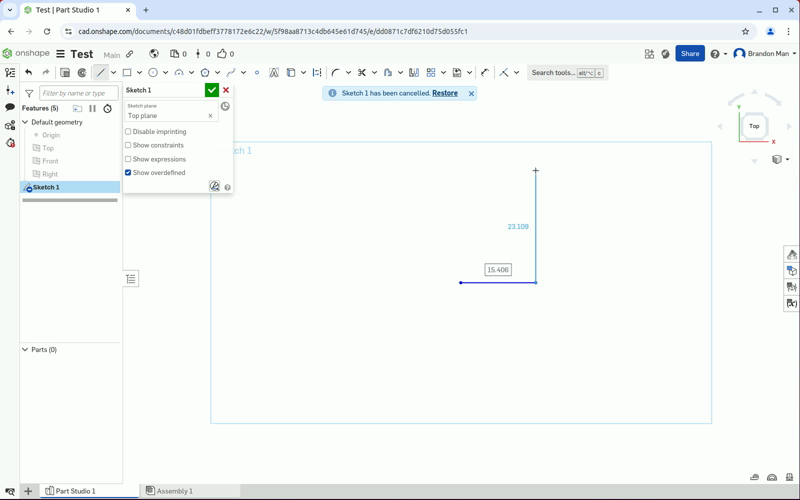
key_up(shift)
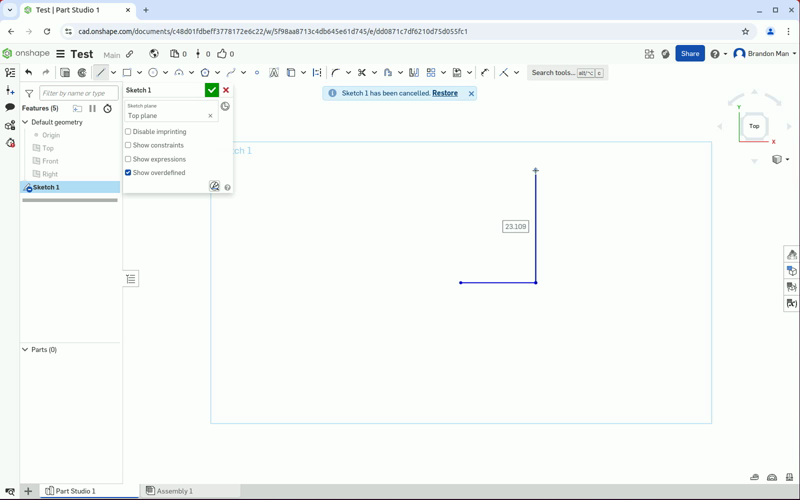
key_down(shift)
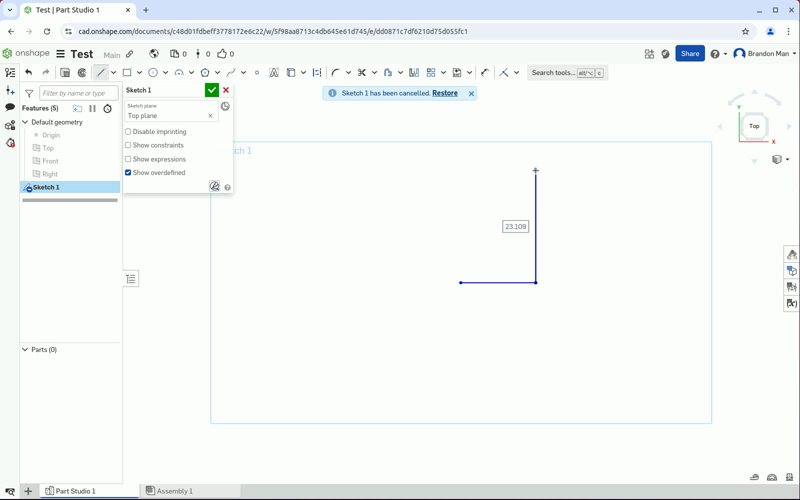
mouse_move(460, 170)
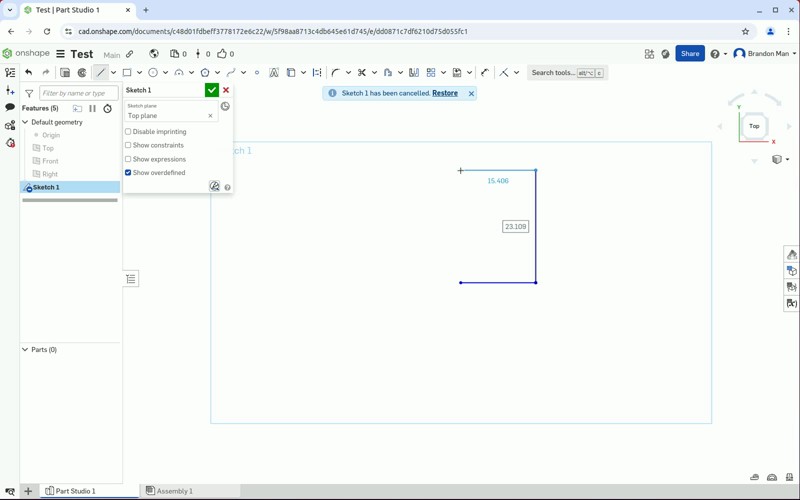
click(460, 170)
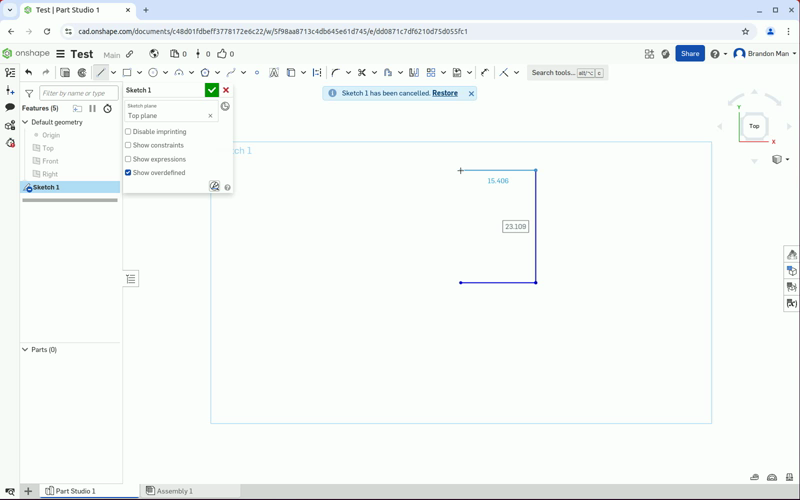
key_up(shift)
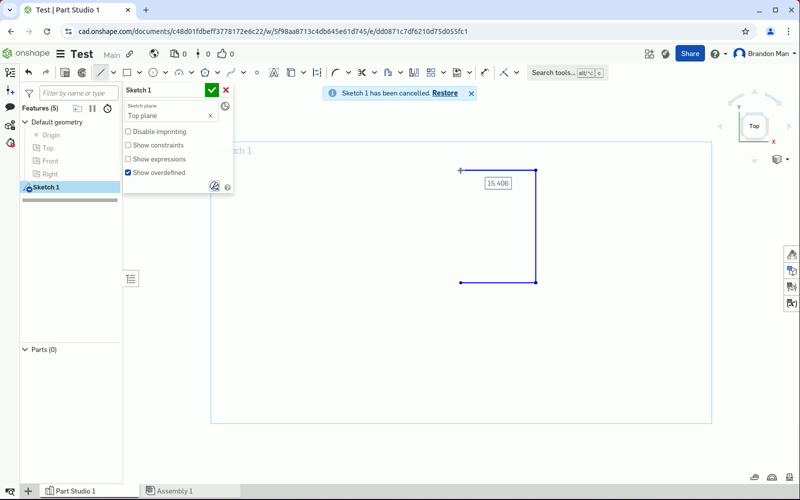
key_down(shift)
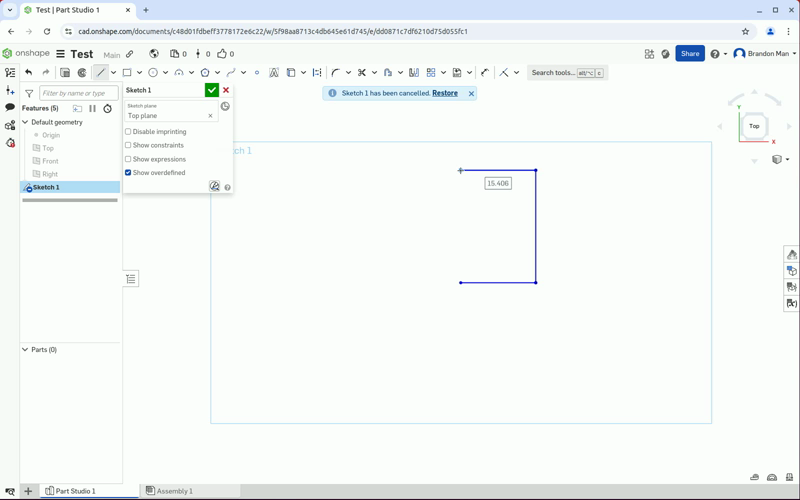
mouse_move(460, 282)
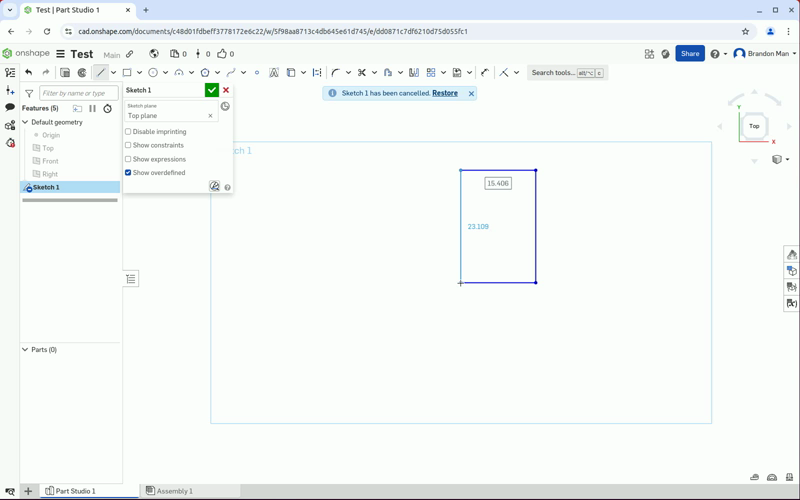
key_up(shift)
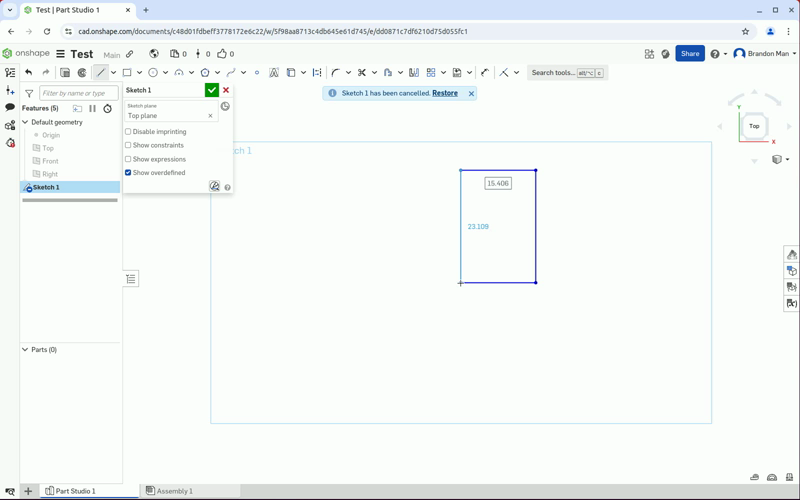
click(460, 282)
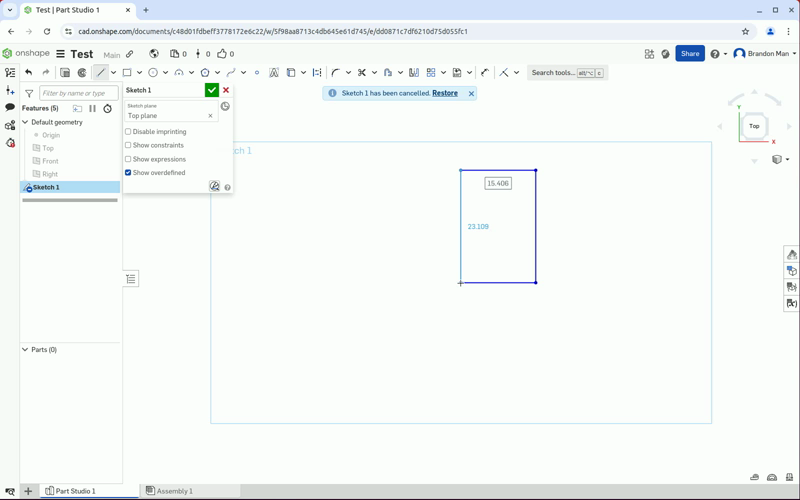
key(esc)
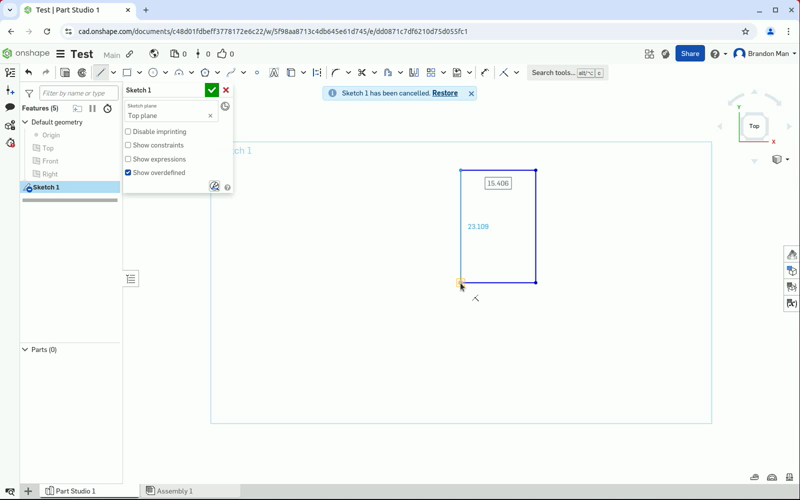
mouse_move(524, 191)
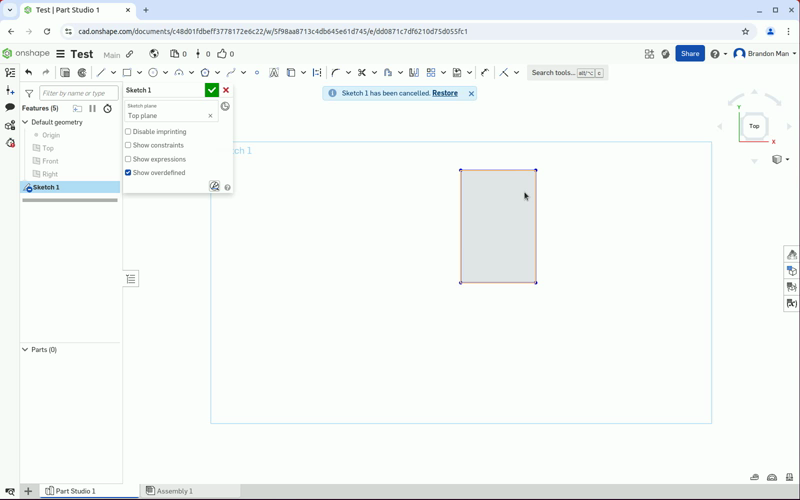
click(524, 191)
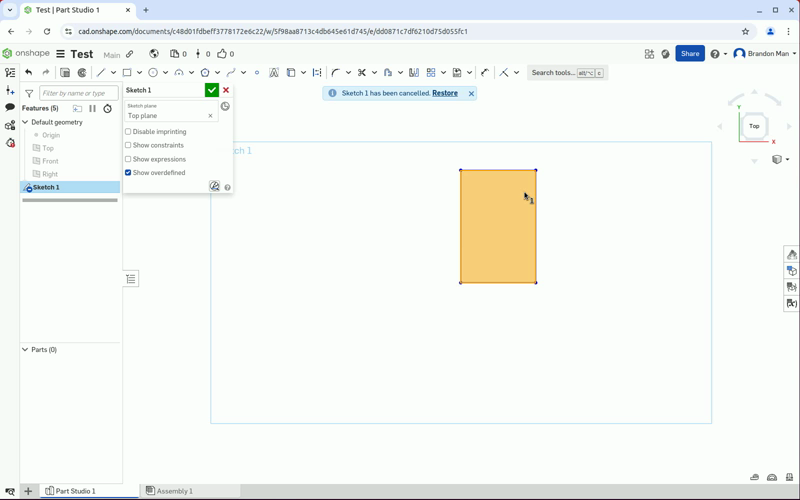
mouse_move(73, 352)
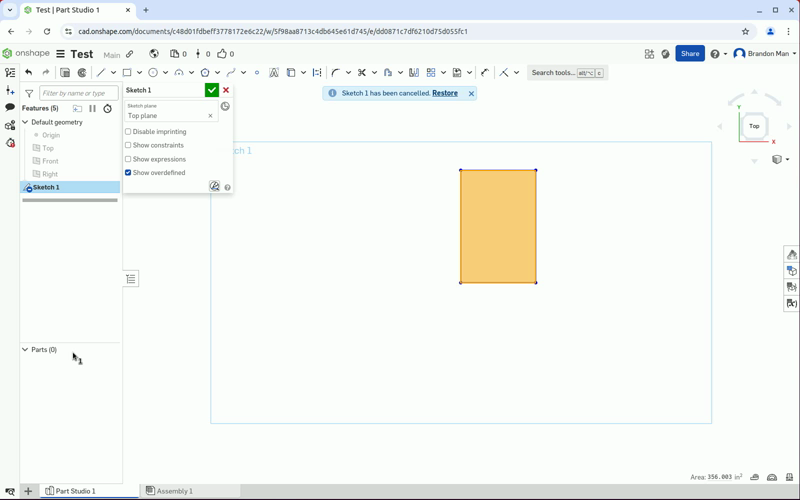
key(shift+y)
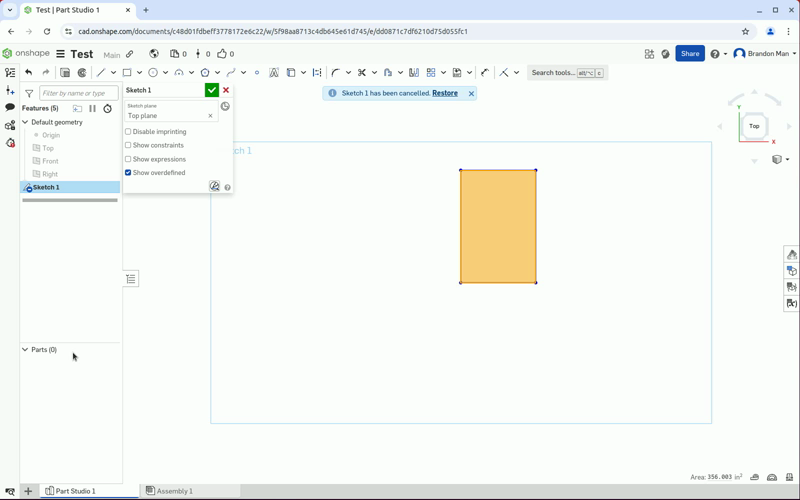
key(shift+e)
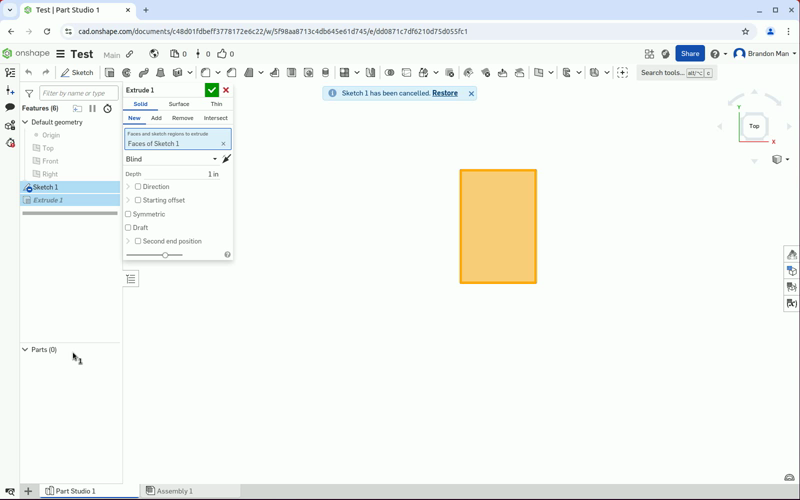
mouse_move(143, 106)
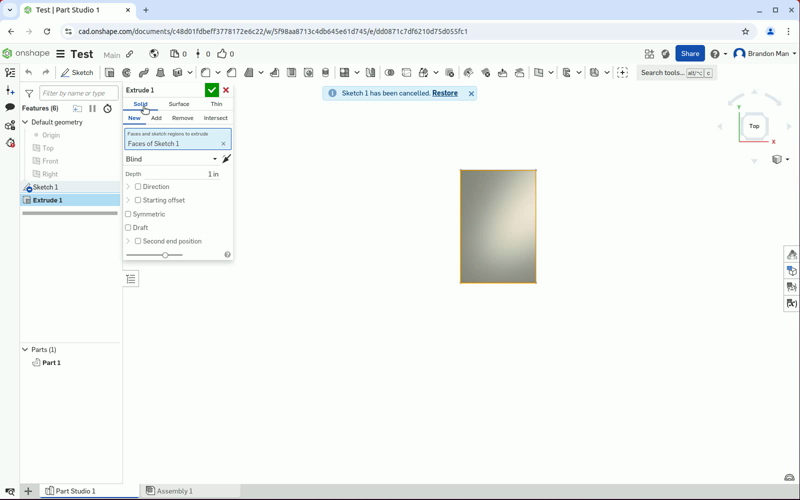
click(143, 106)
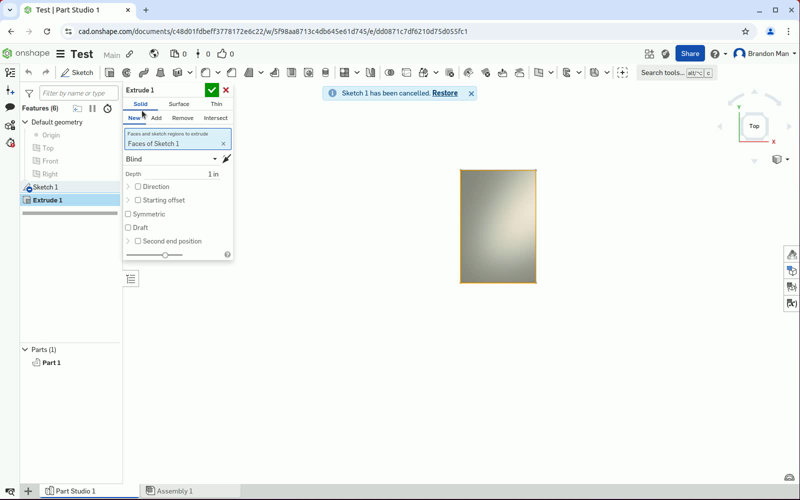
mouse_move(137, 120)
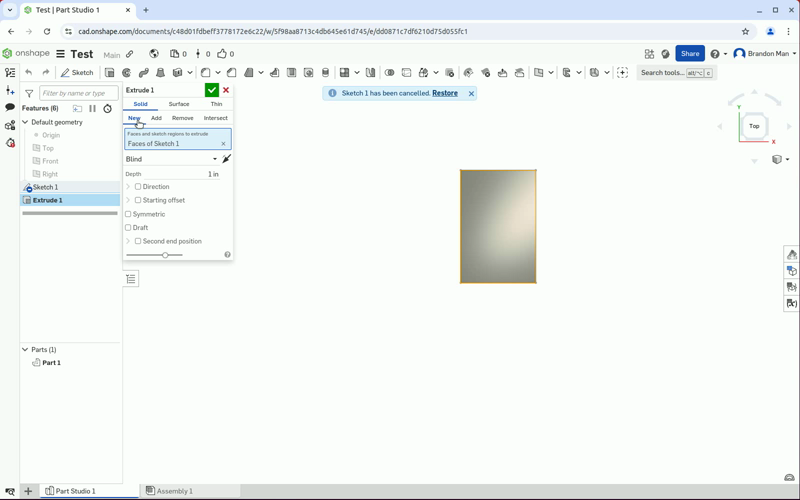
click(137, 120)
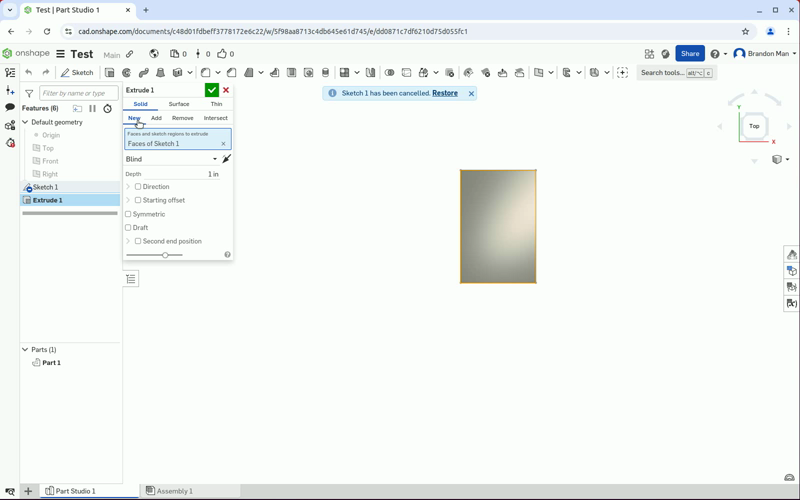
key(tab, 4)
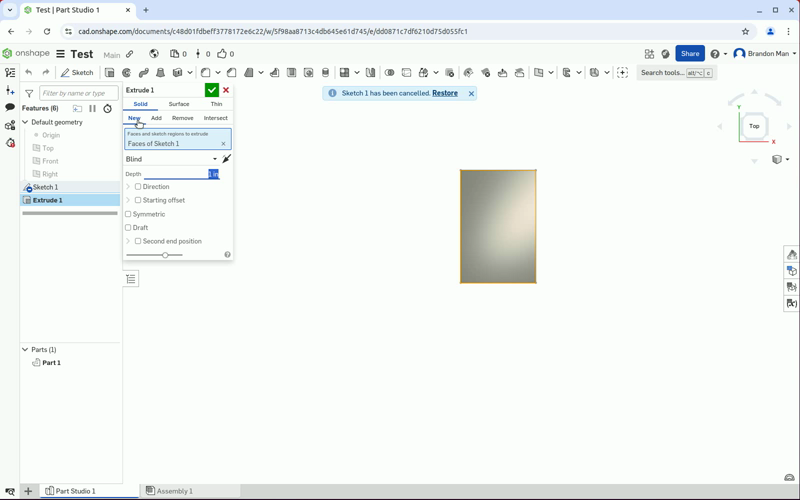
text(9.147)
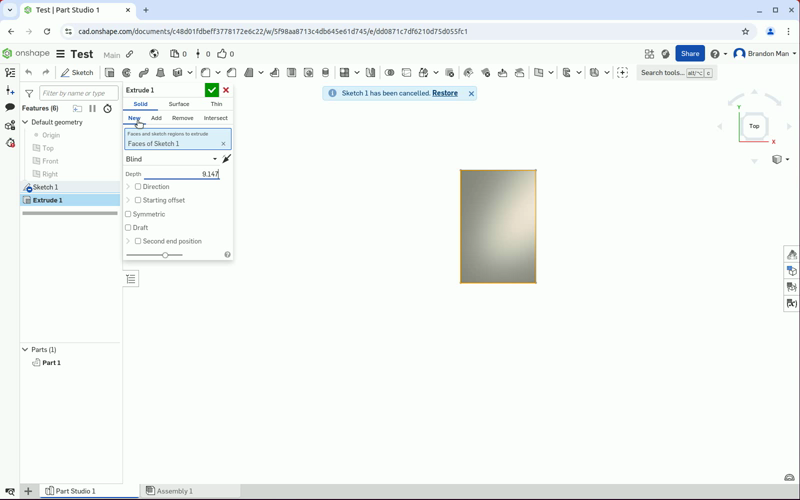
key(enter)
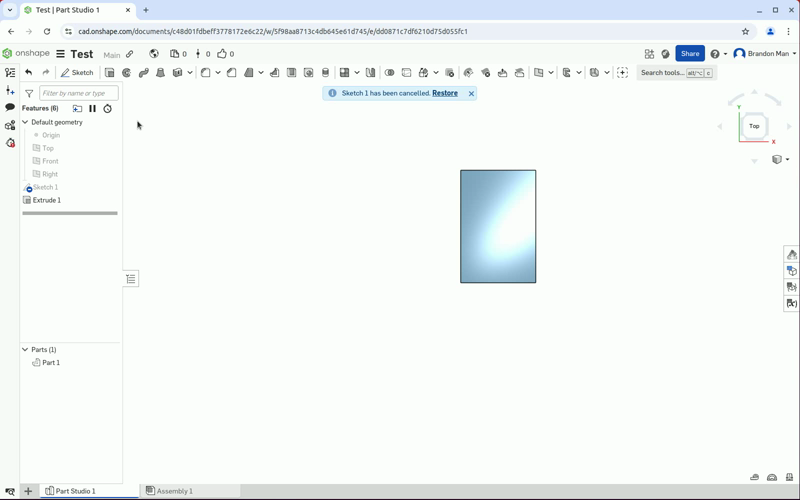
key(shift+h)
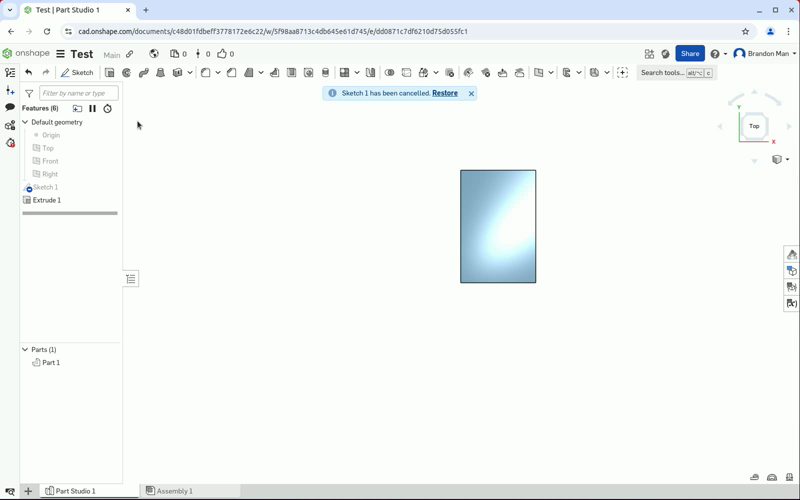
key(shift+h)
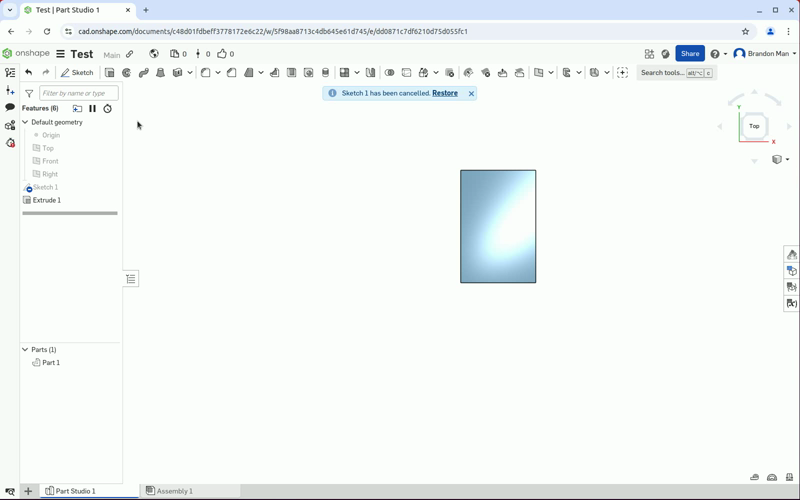
mouse_move(73, 189)
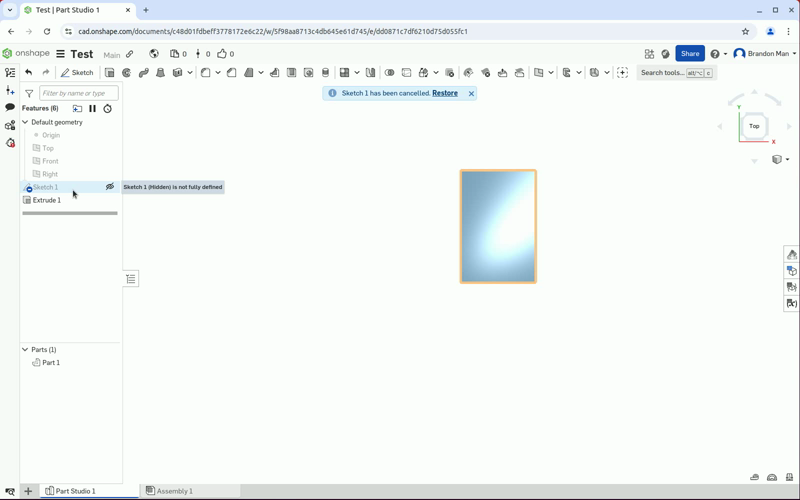
click(73, 189)
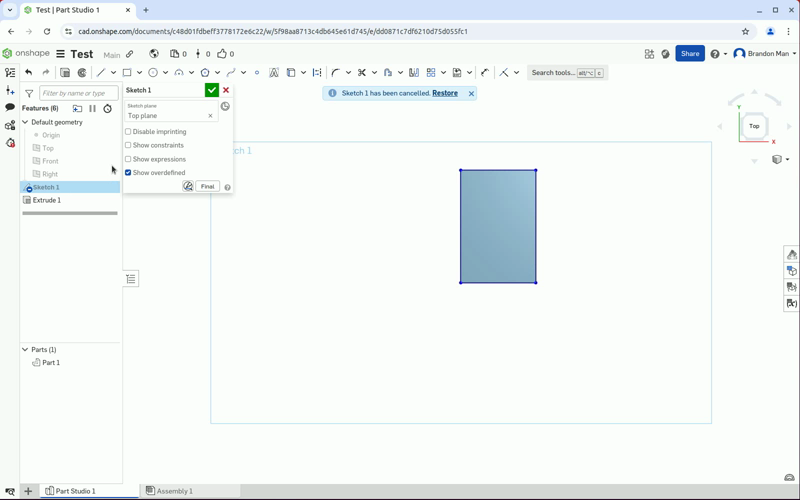
mouse_move(229, 92)
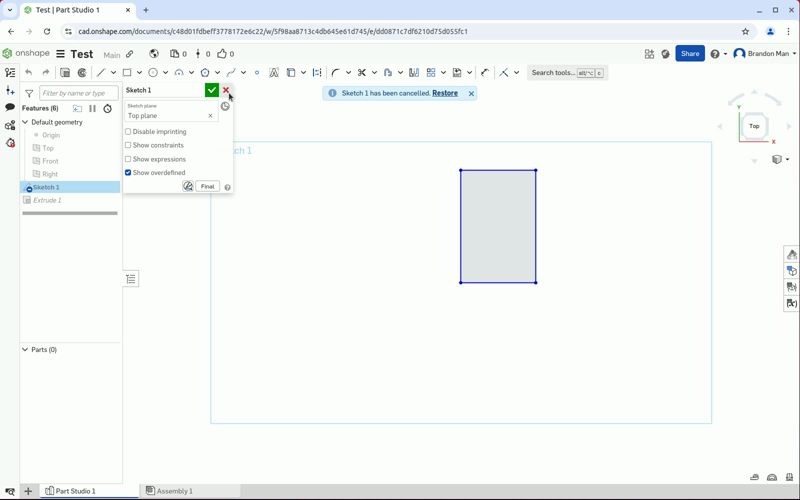
click(229, 92)
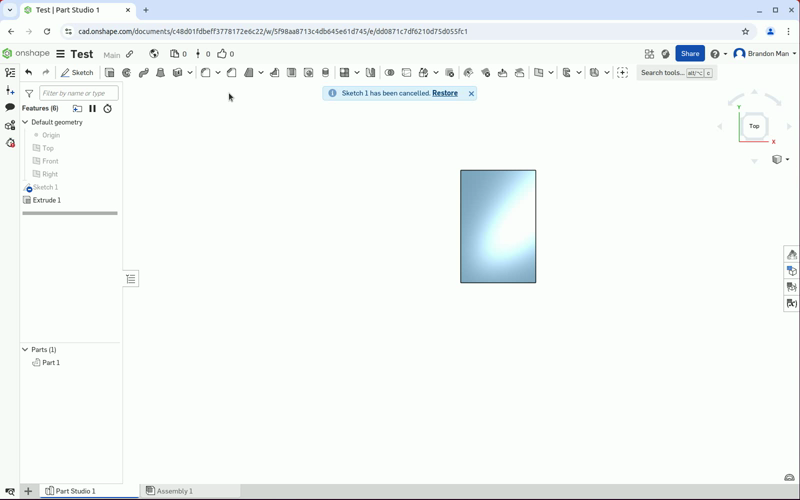
mouse_move(541, 75)
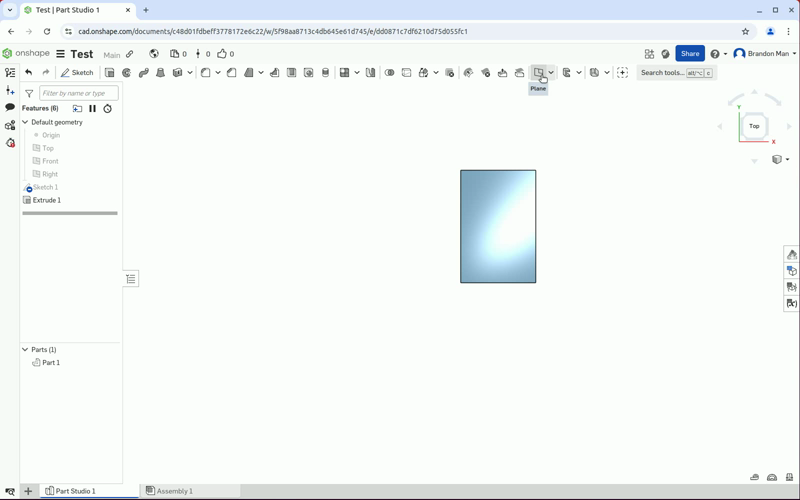
click(541, 75)
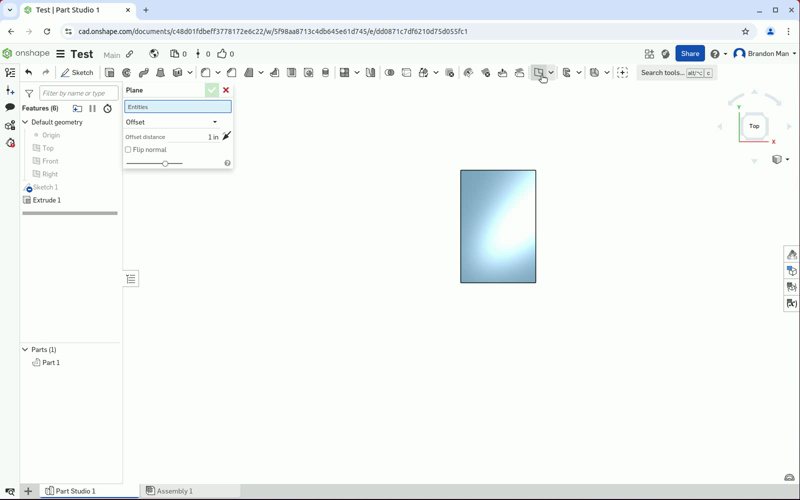
mouse_move(73, 150)
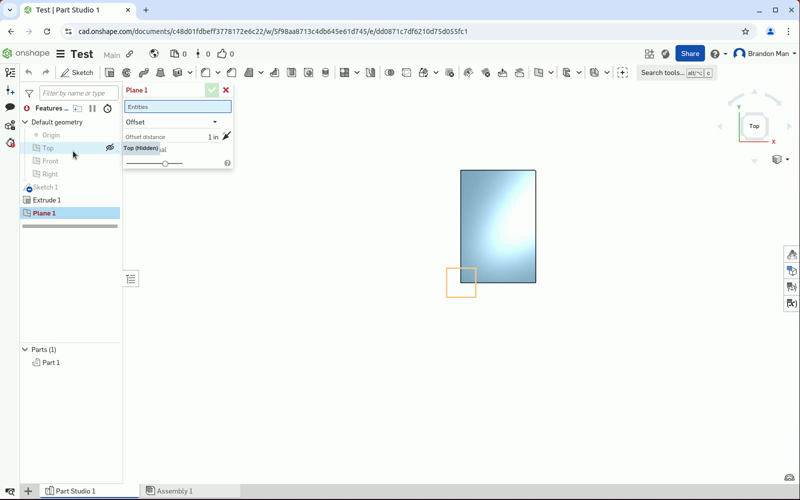
click(73, 150)
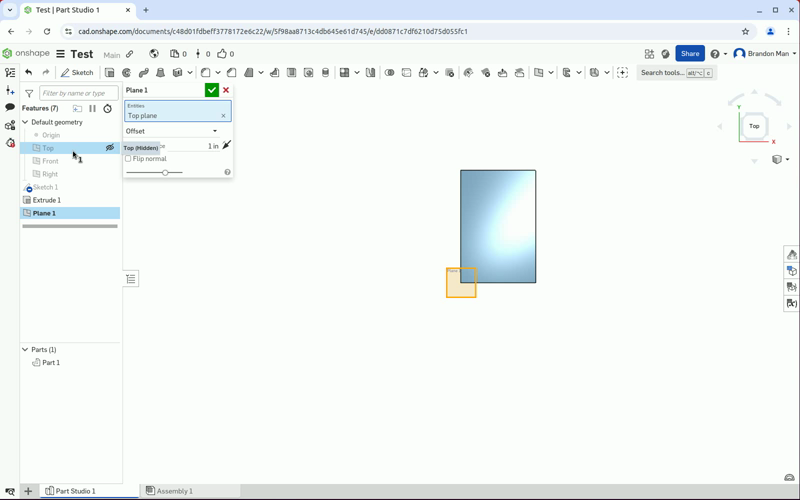
key(tab, 2)
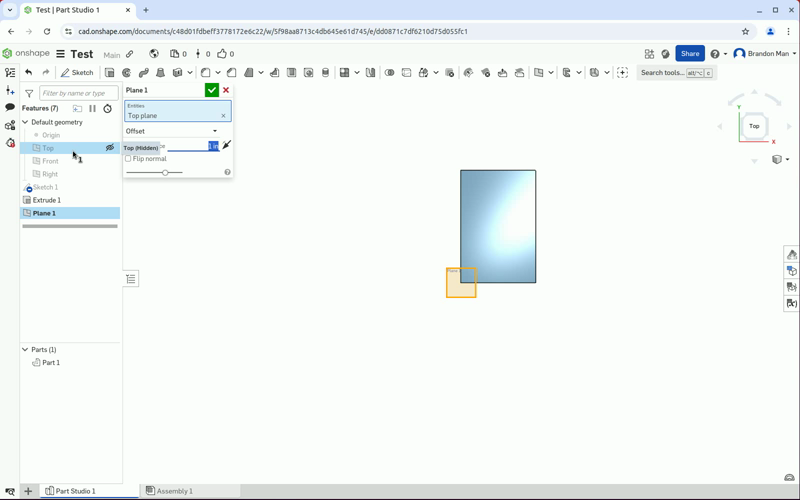
text(9.151)
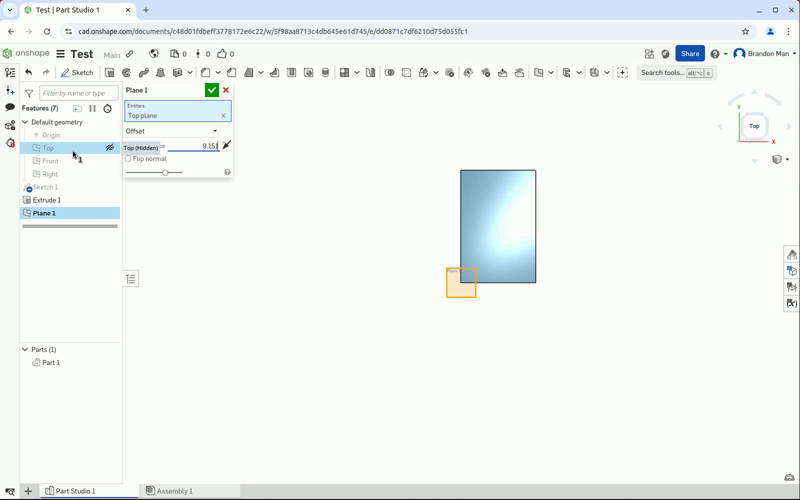
key(enter, 2)
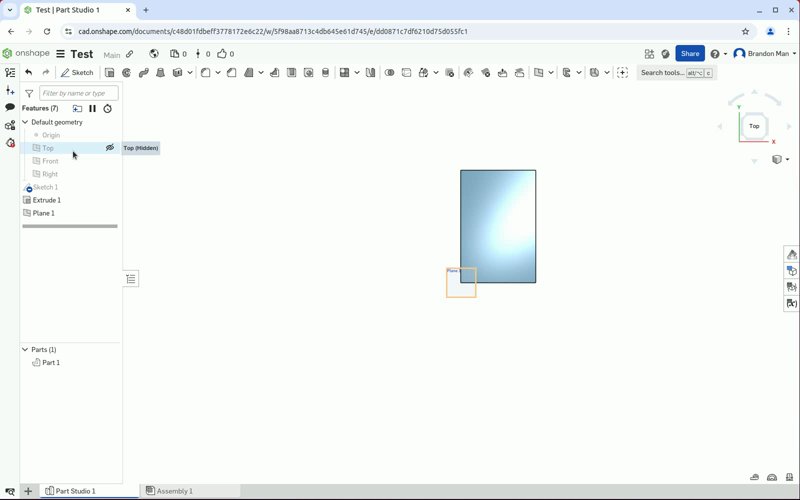
key(shift+s)
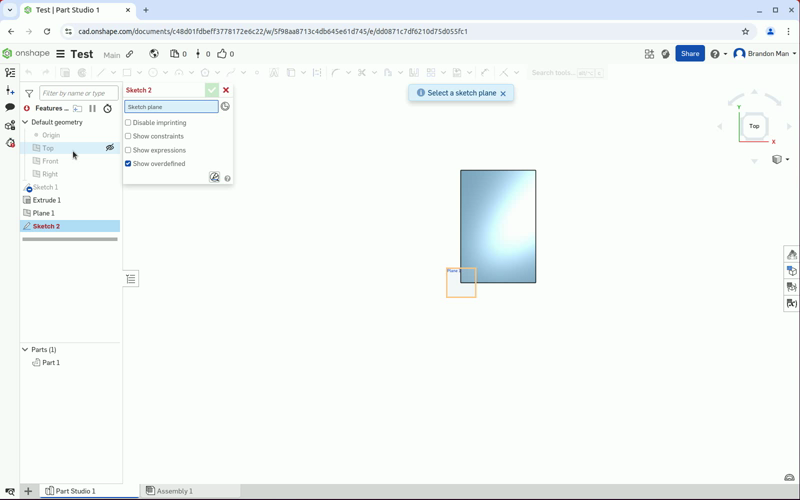
mouse_move(73, 215)
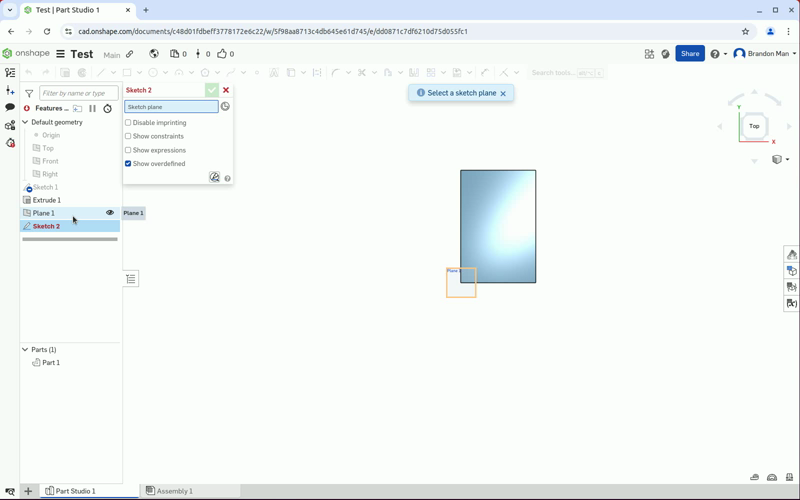
click(73, 215)
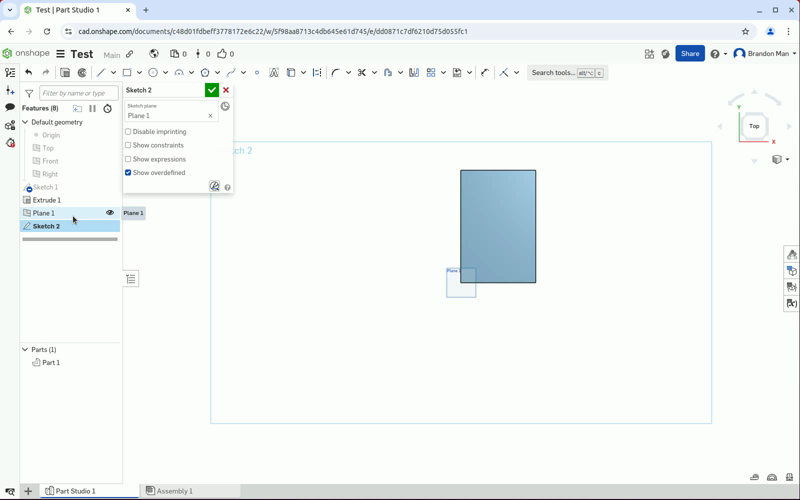
mouse_move(73, 352)
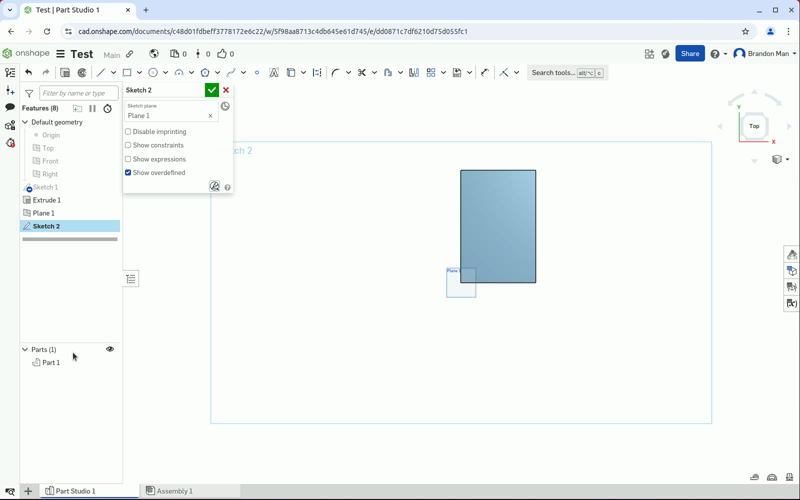
key(y)
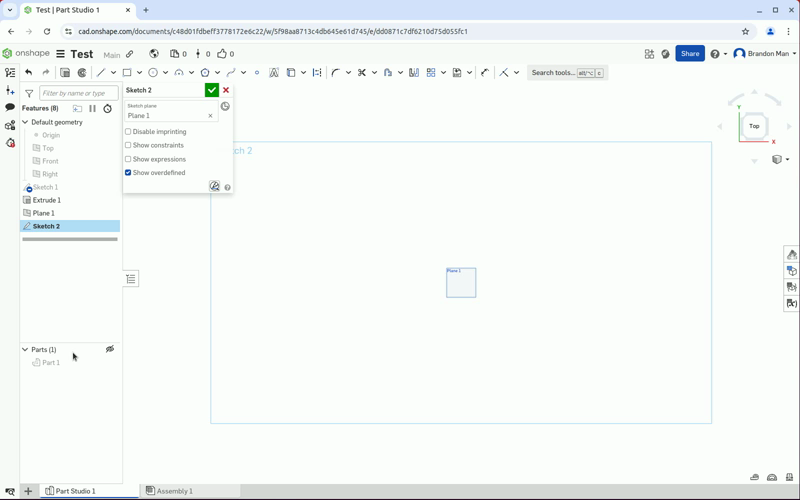
key(l)
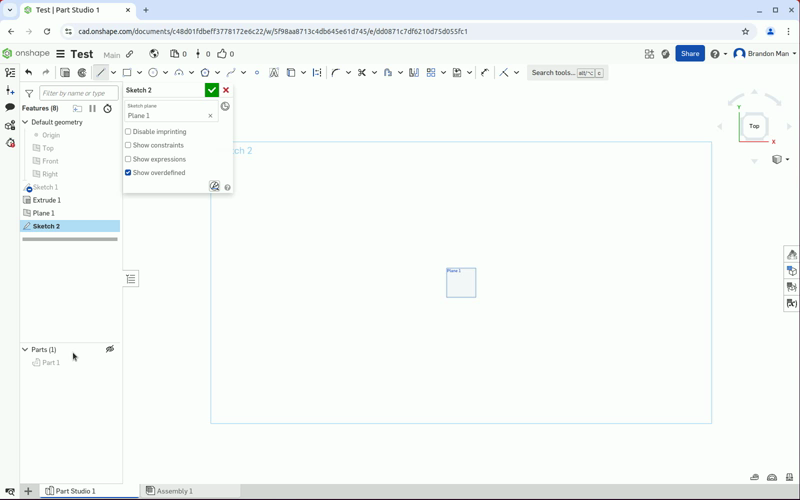
key_down(shift)
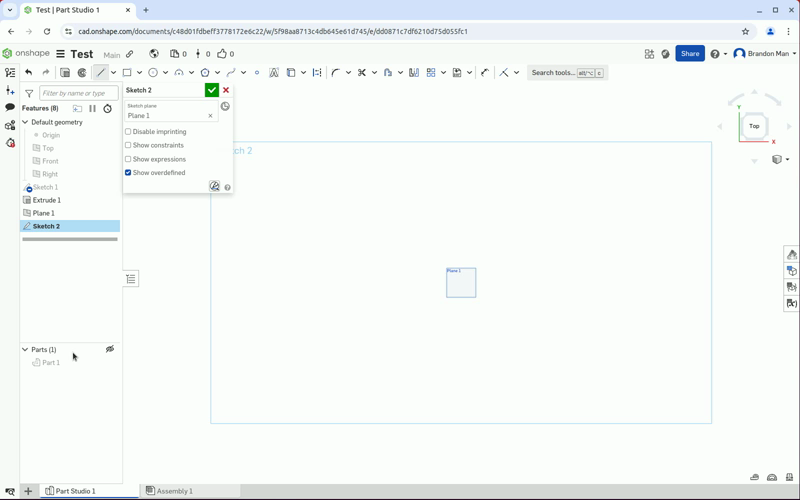
mouse_move(460, 282)
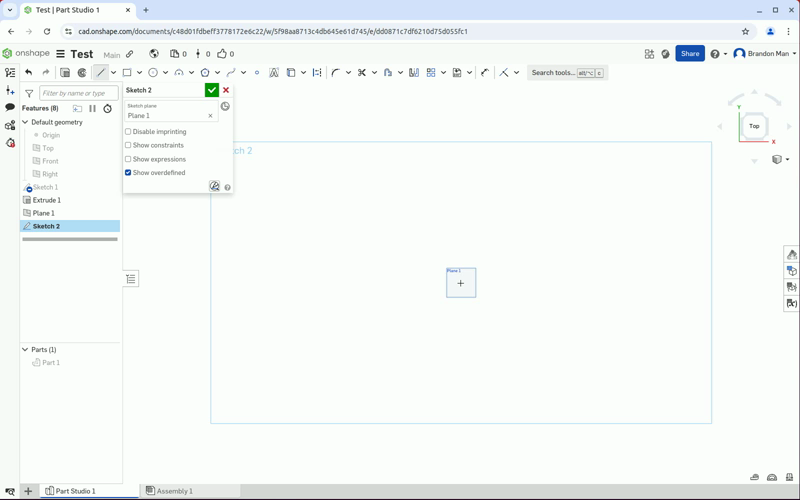
click(460, 282)
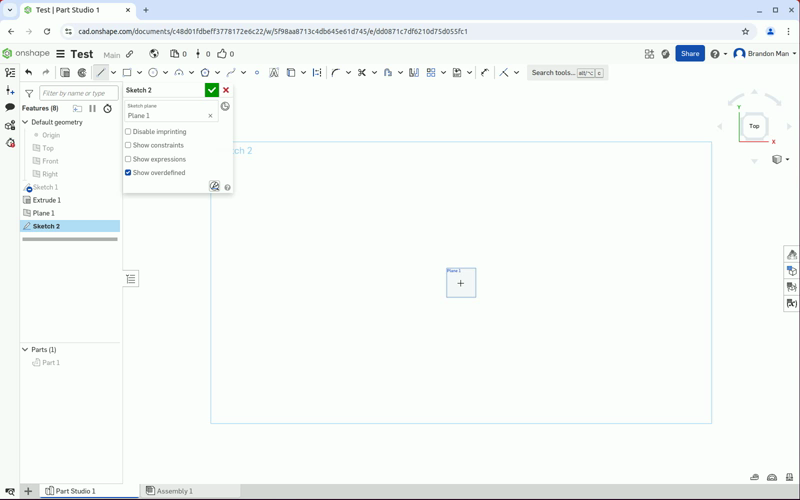
key_up(shift)
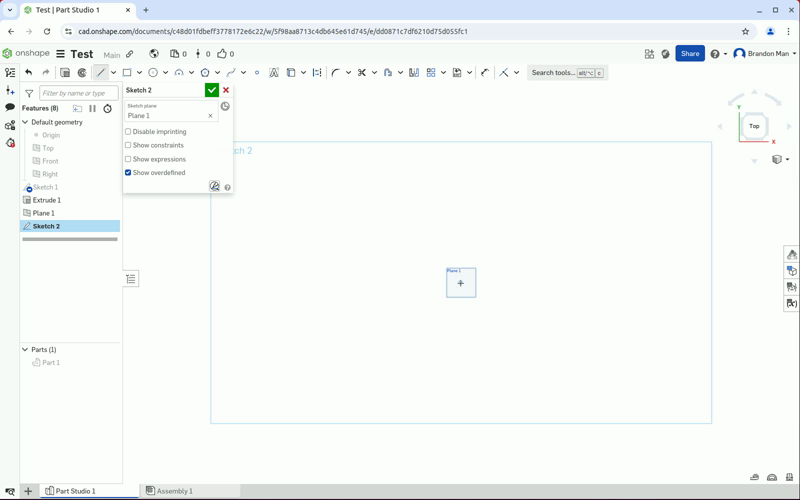
key_down(shift)
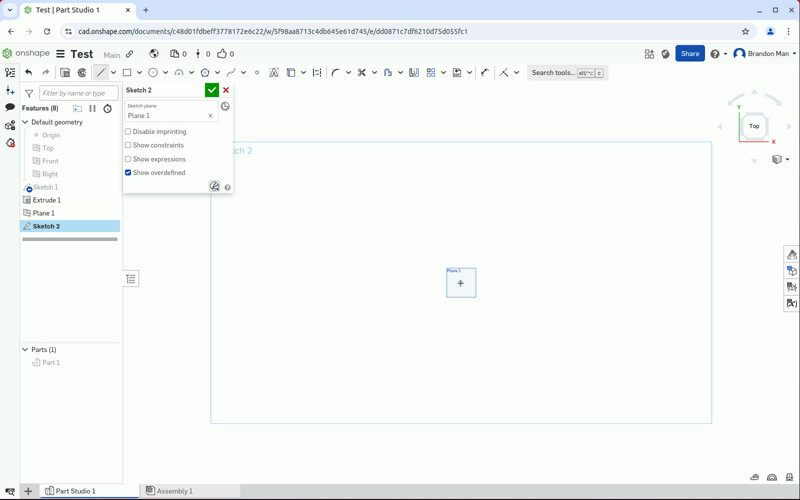
mouse_move(490, 282)
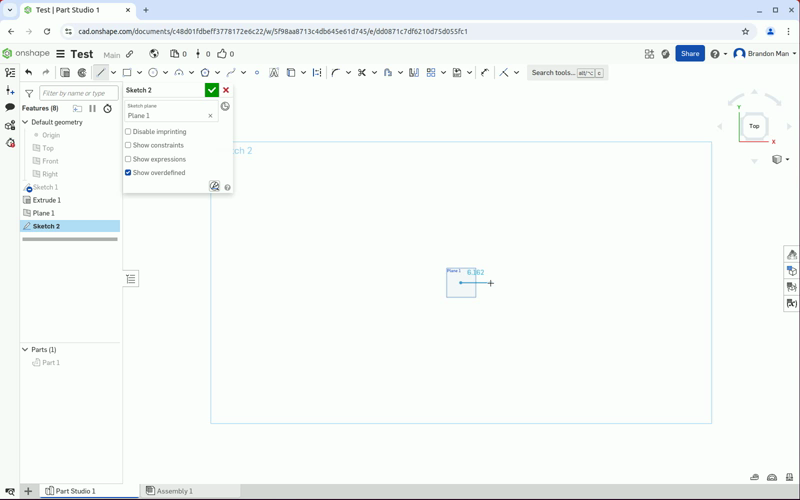
mouse_move(483, 282)
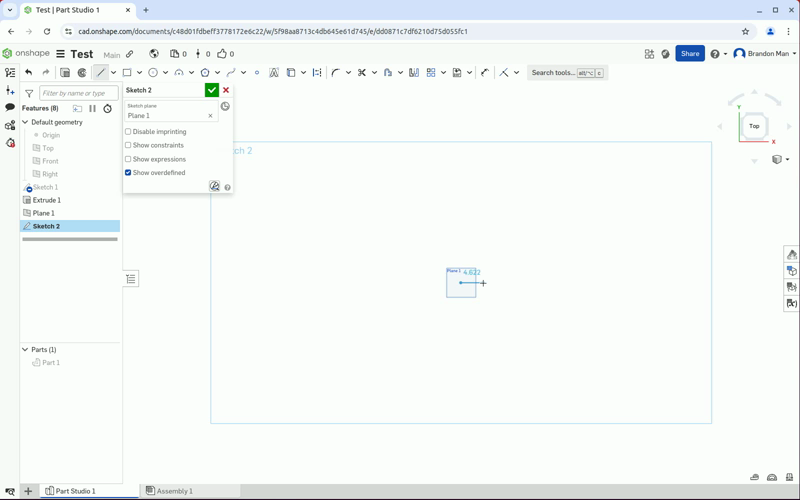
click(483, 282)
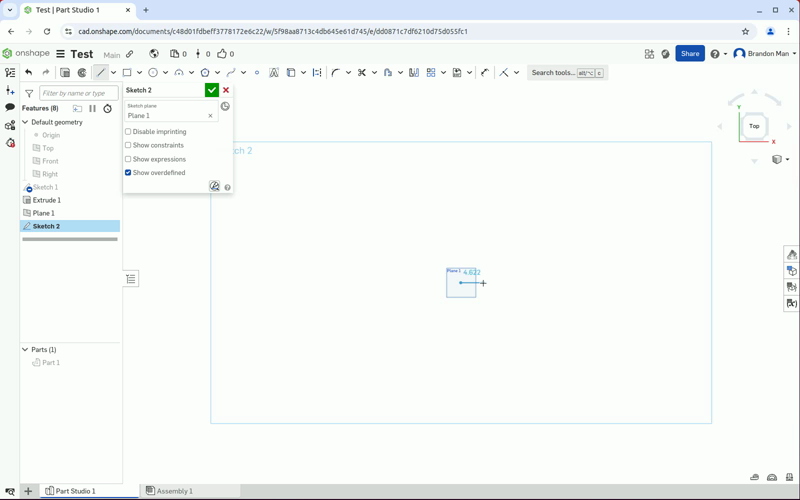
key_up(shift)
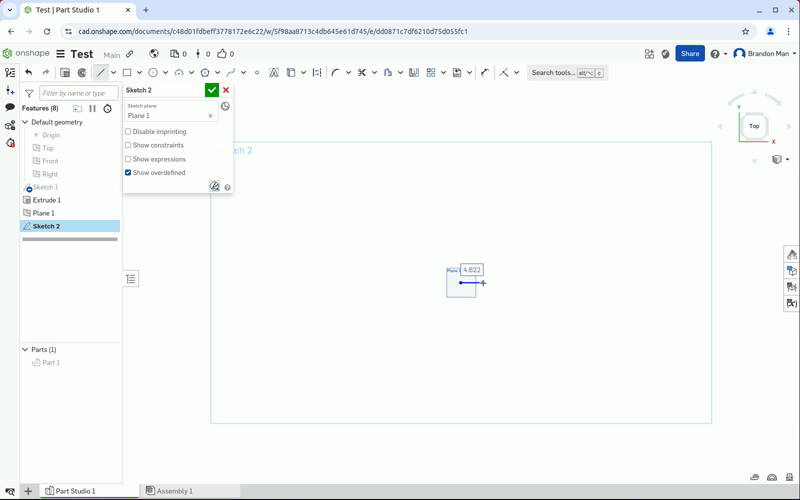
key_down(shift)
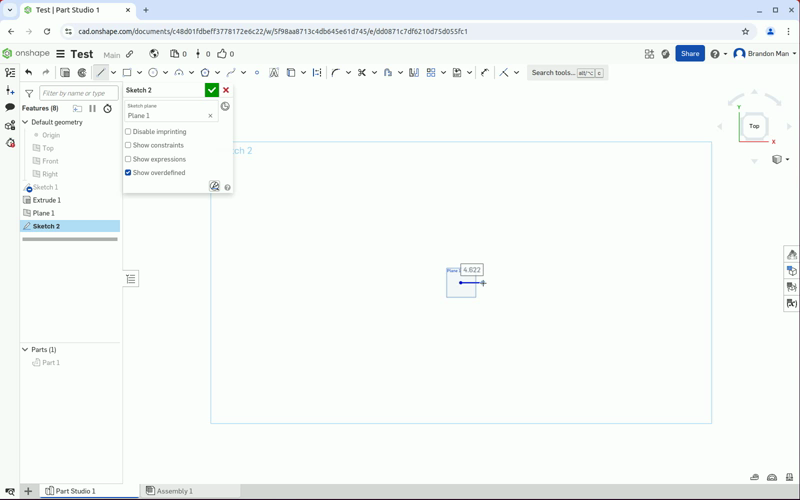
mouse_move(483, 170)
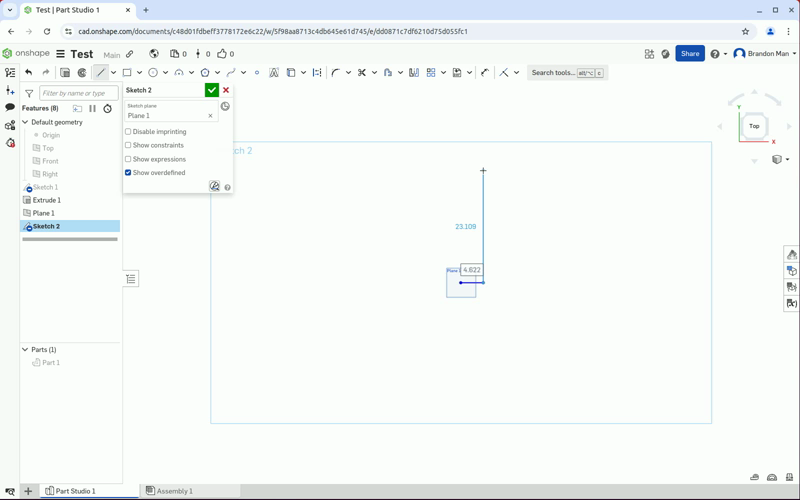
click(483, 170)
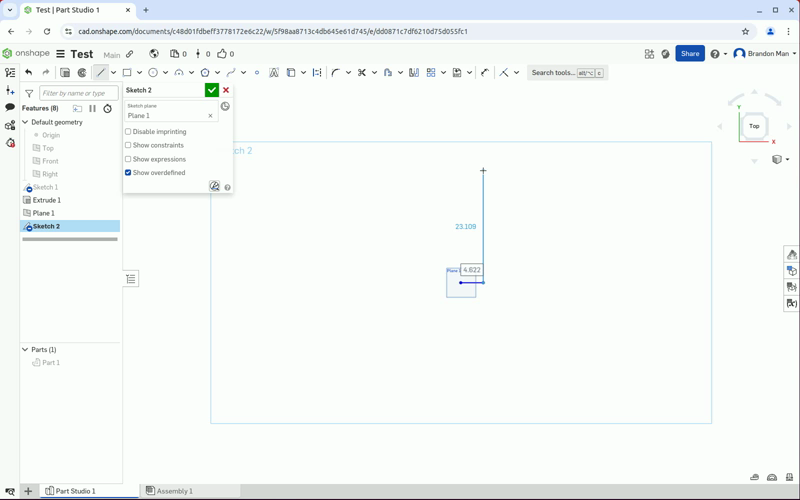
key_up(shift)
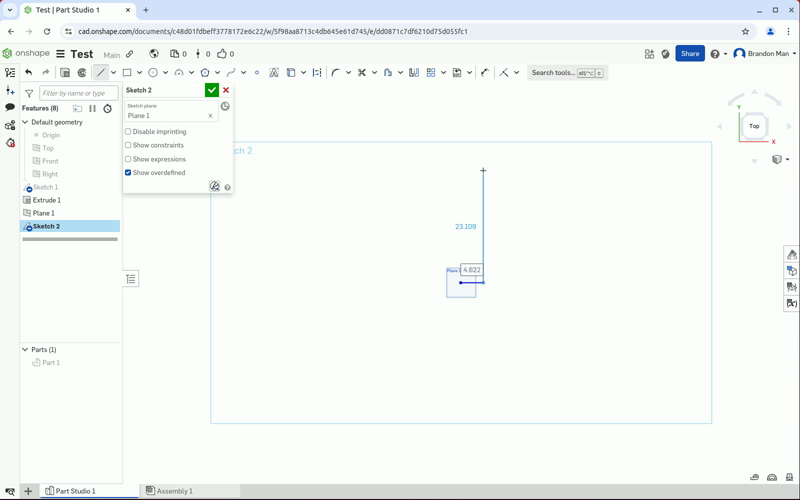
key_down(shift)
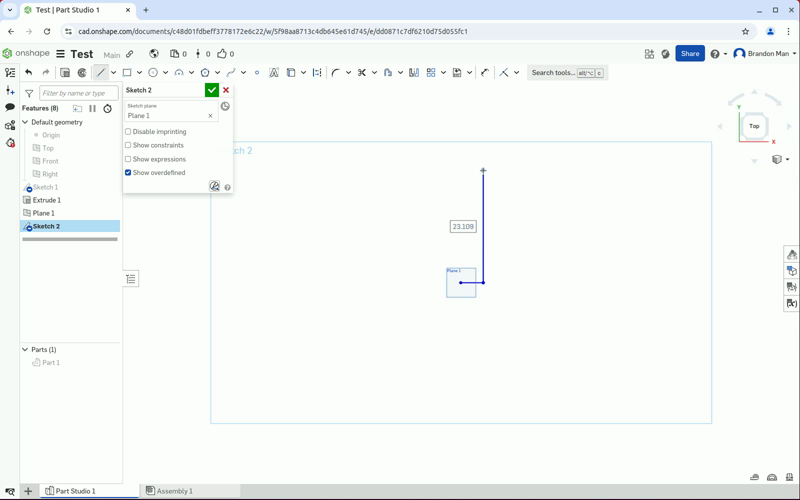
mouse_move(513, 170)
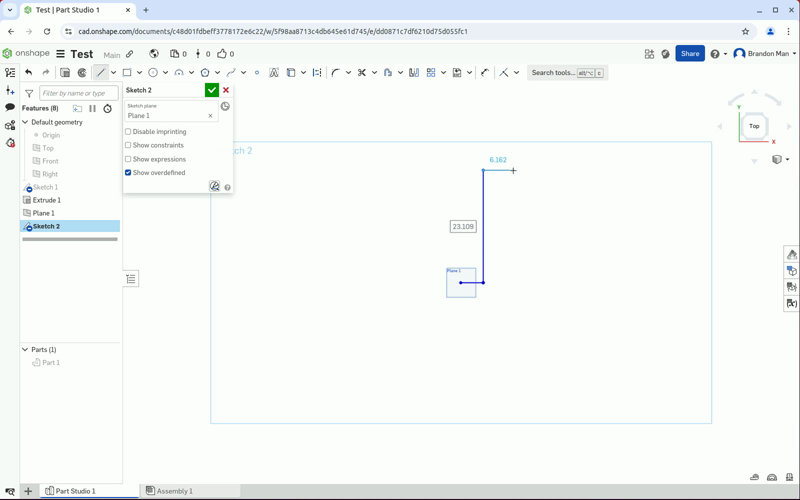
mouse_move(460, 170)
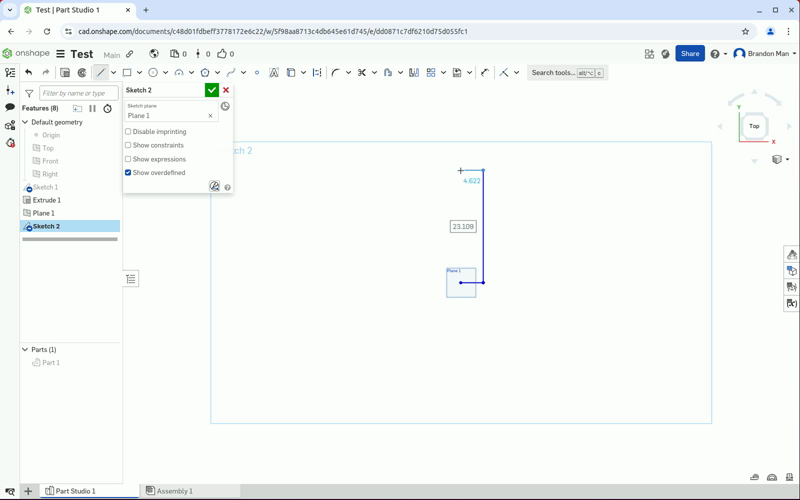
click(460, 170)
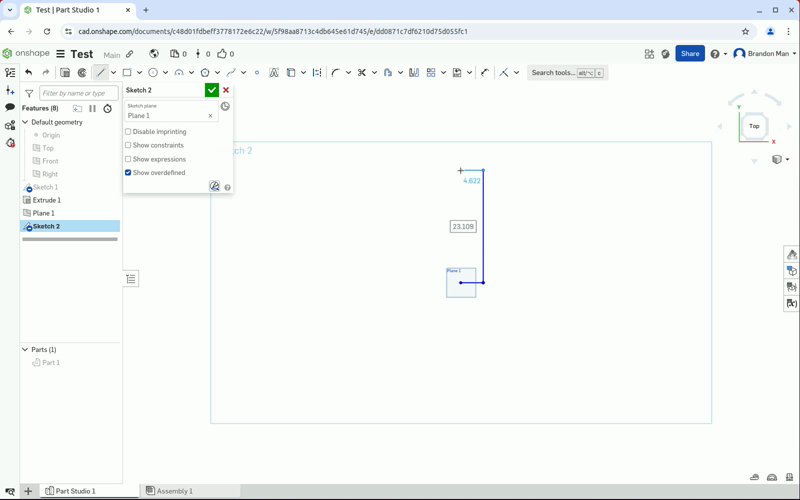
key_up(shift)
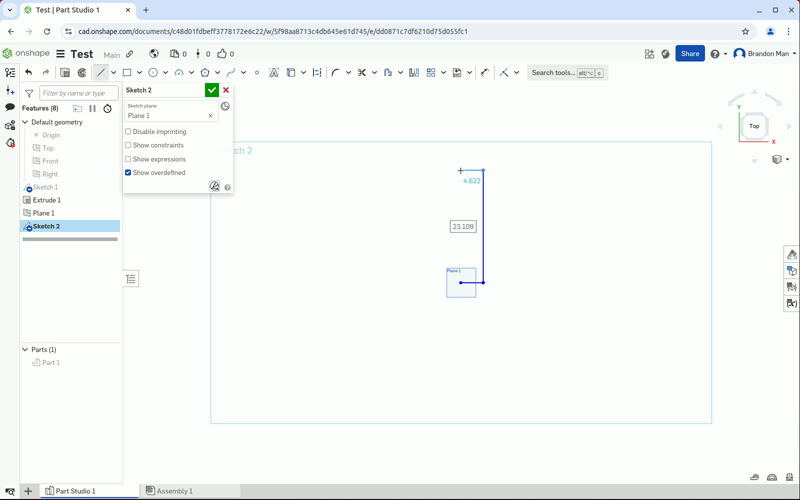
key_down(shift)
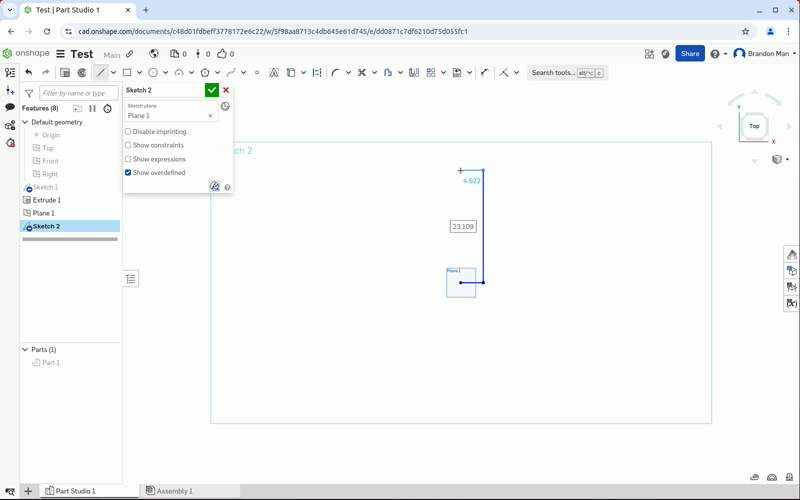
mouse_move(460, 282)
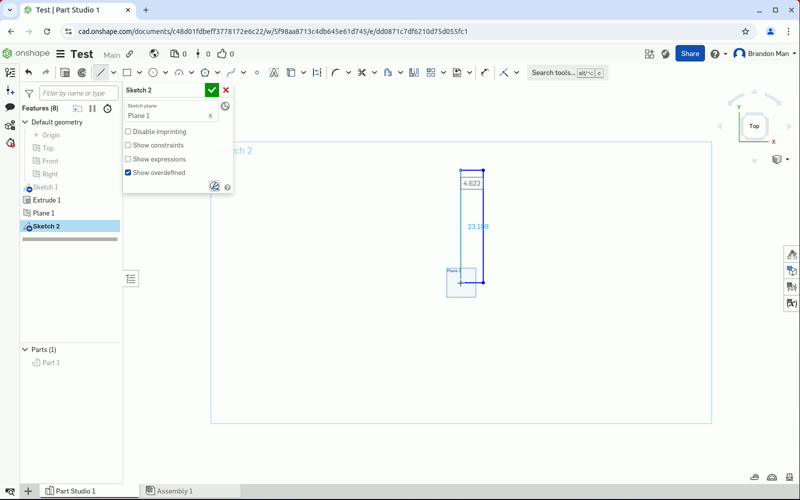
key_up(shift)
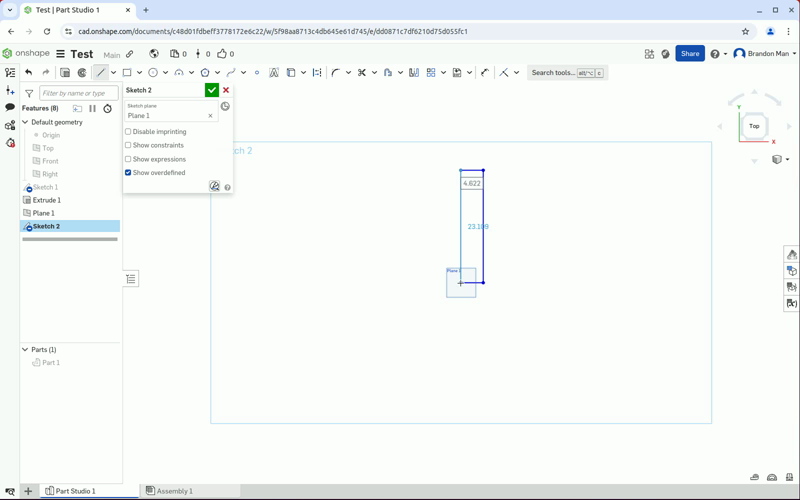
click(460, 282)
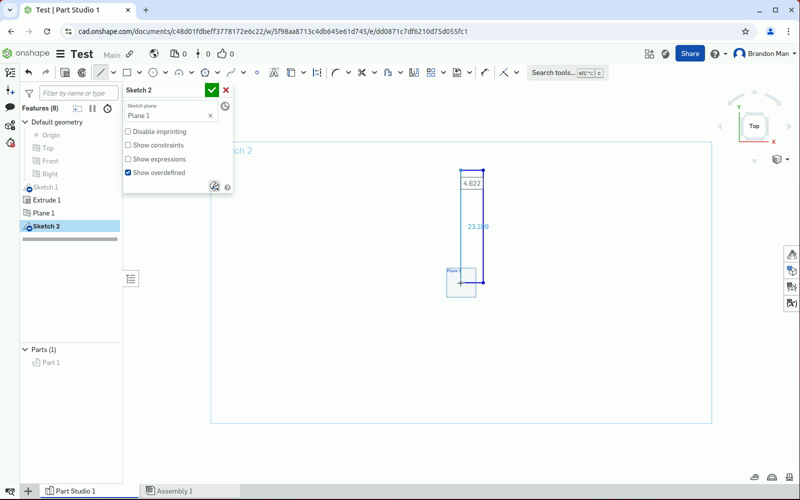
key(esc)
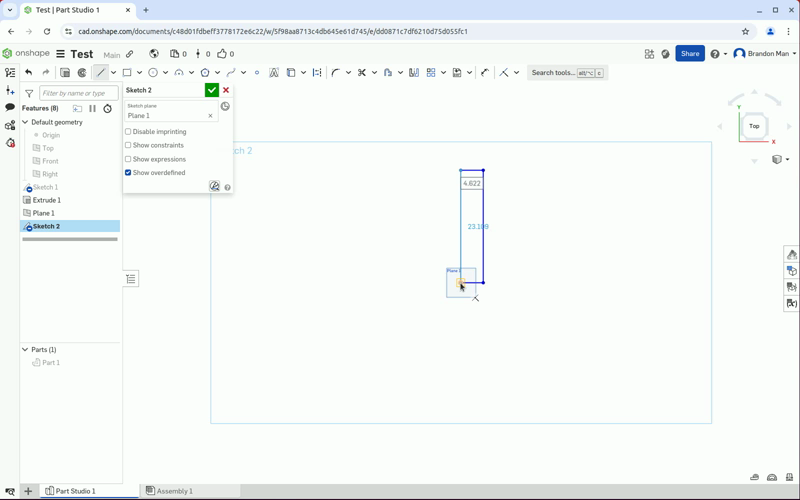
mouse_move(472, 180)
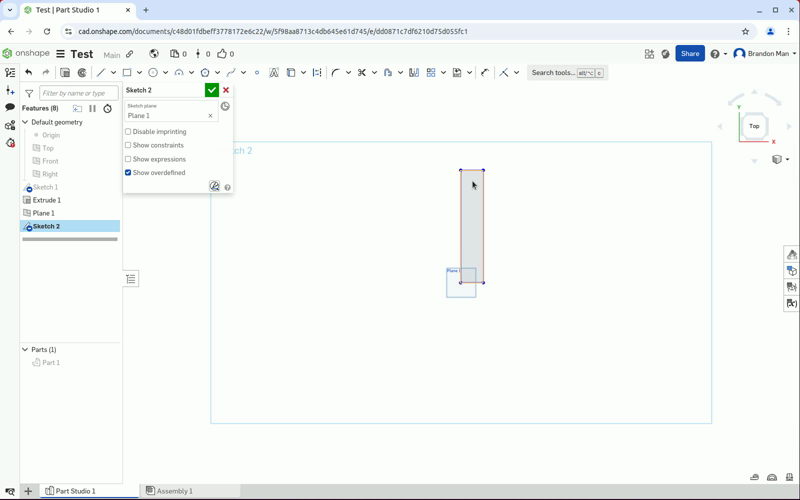
click(472, 180)
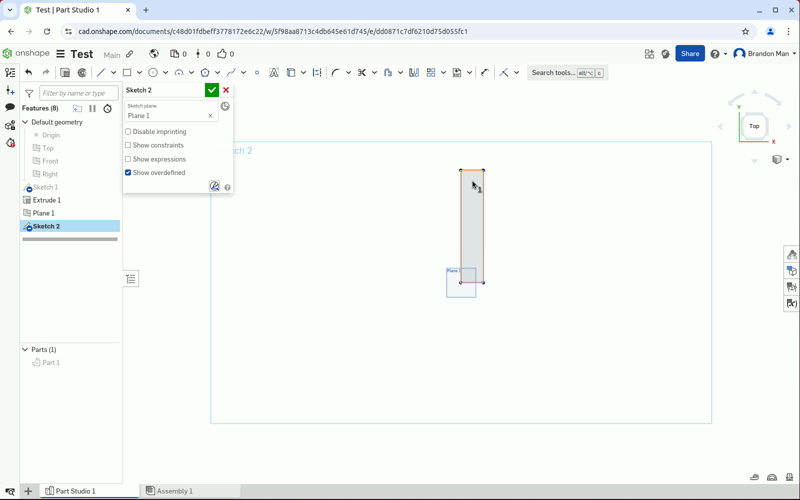
mouse_move(73, 352)
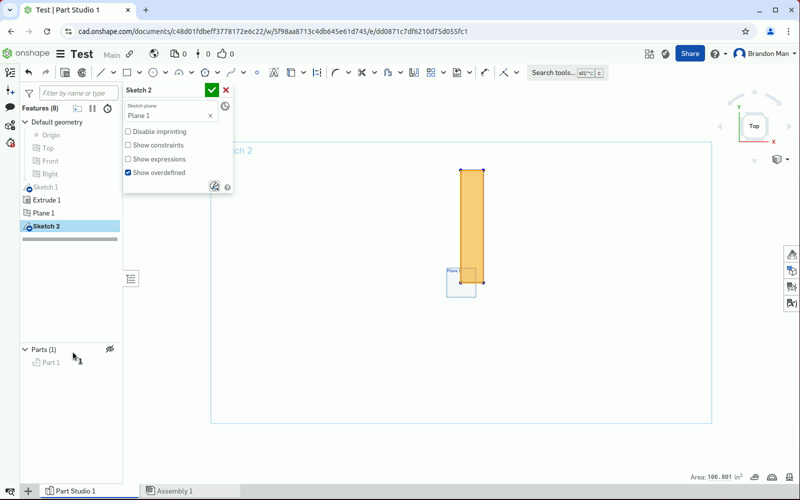
key(shift+y)
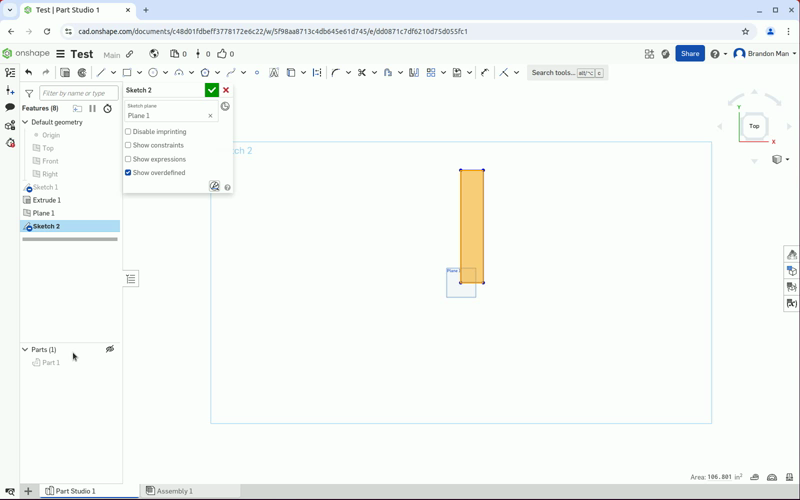
key(shift+e)
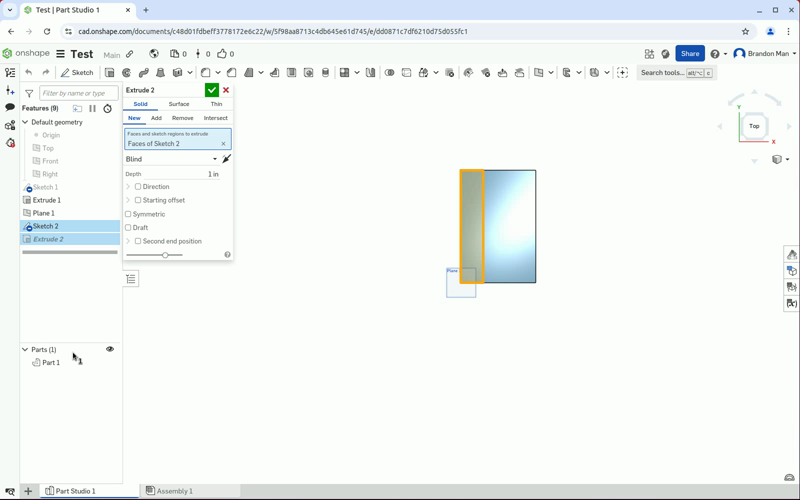
mouse_move(143, 106)
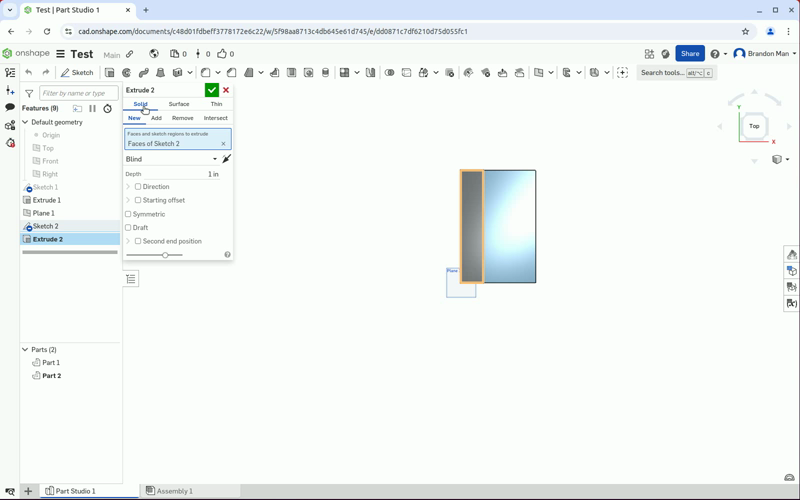
click(143, 106)
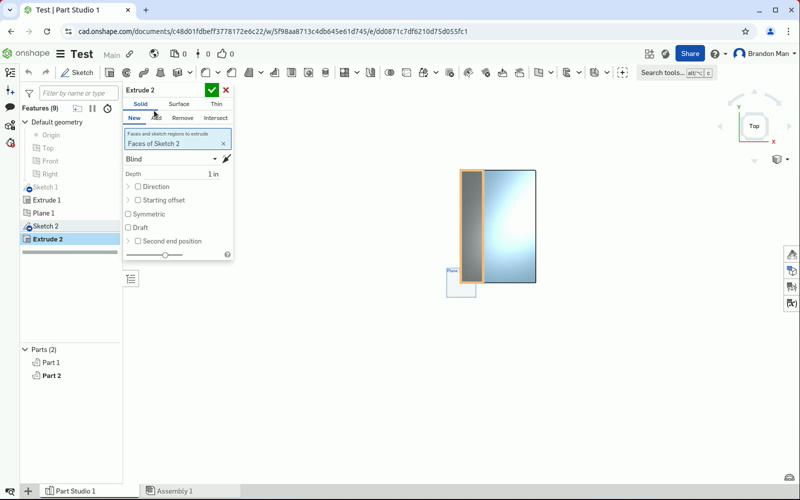
mouse_move(186, 120)
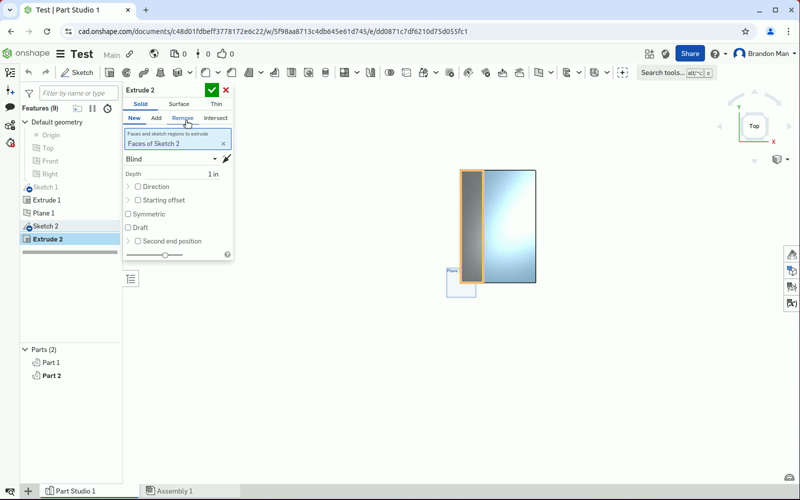
click(186, 120)
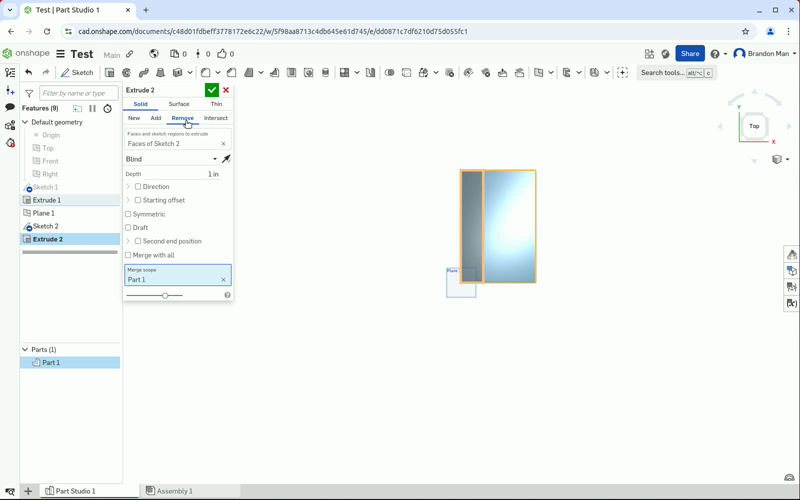
key(tab, 4)
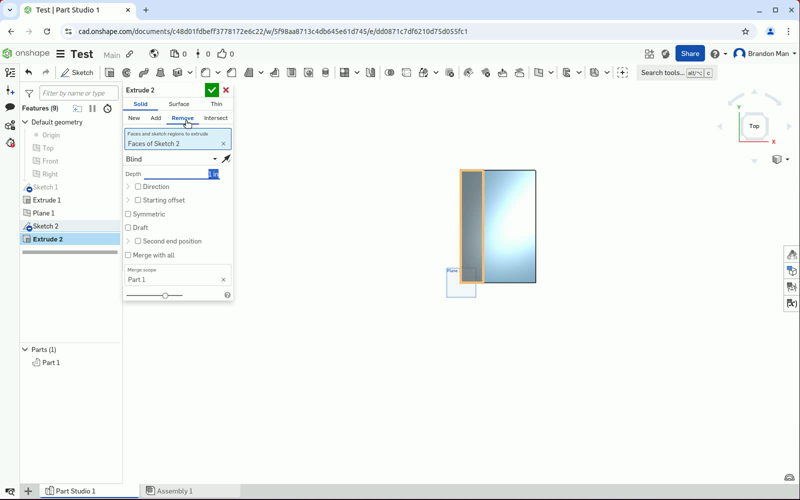
text(4.574)
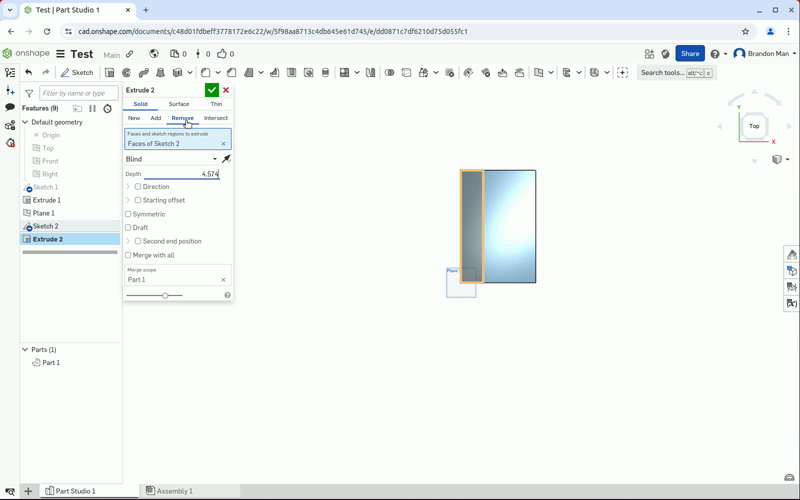
key(tab, 6)
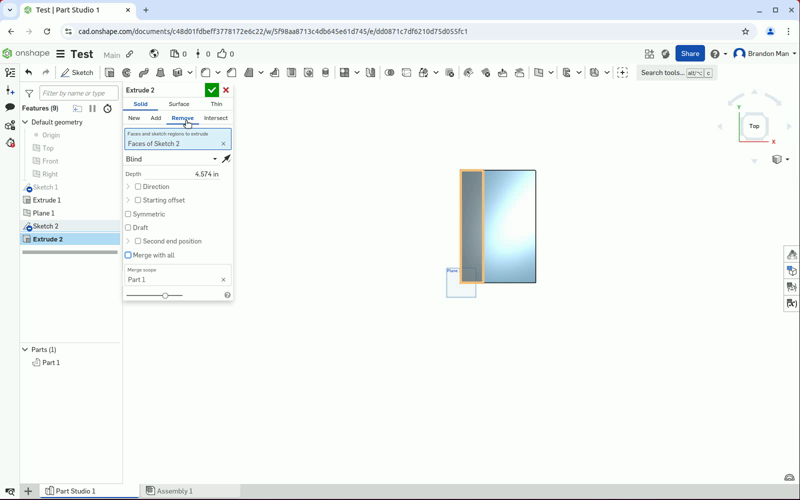
key(space)
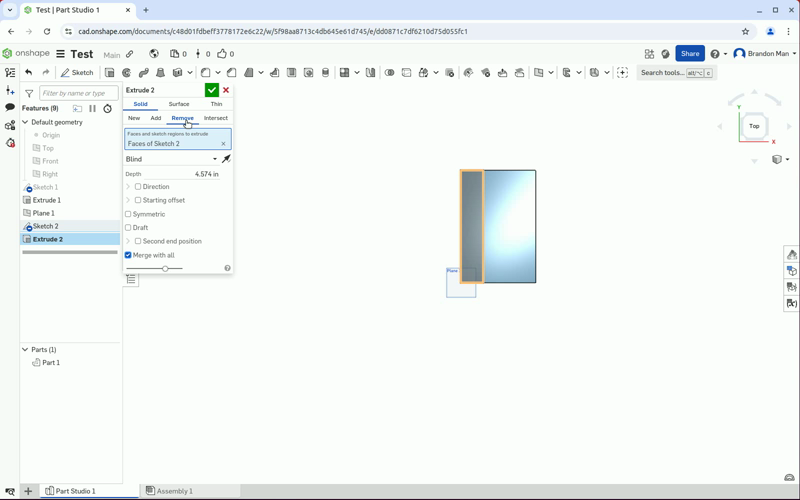
key(enter)
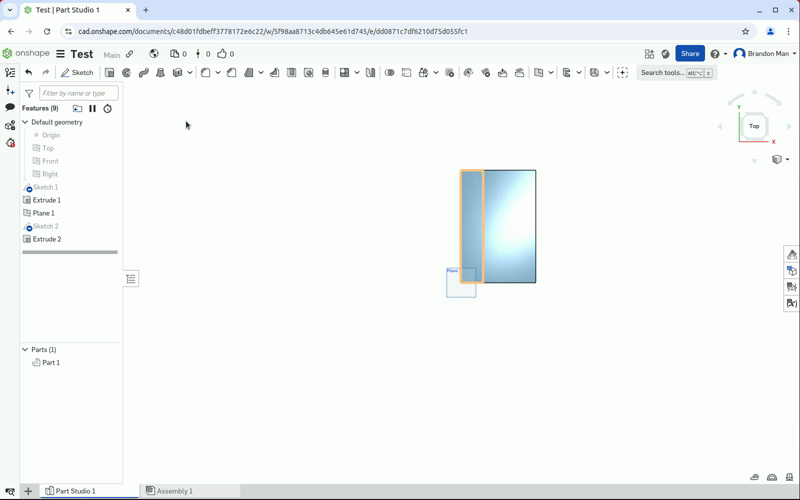
key(shift+h)
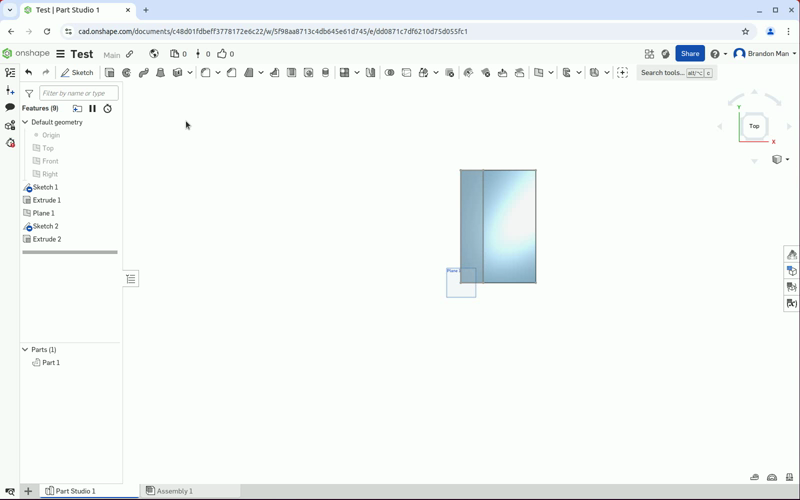
key(shift+h)
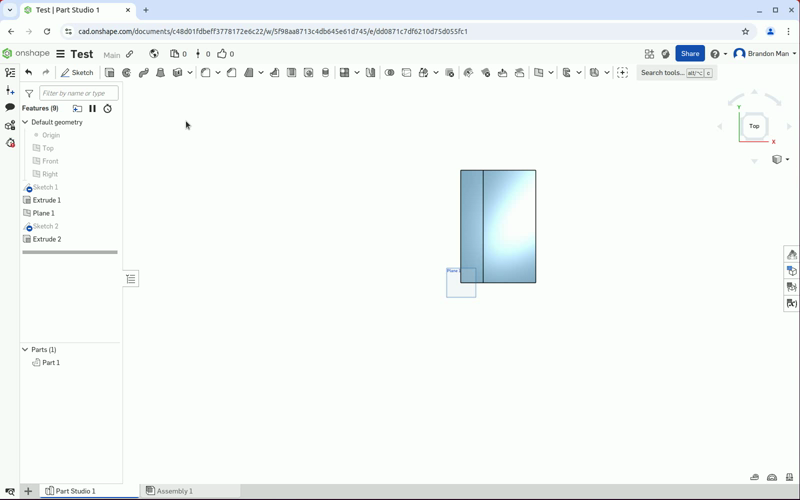
mouse_move(73, 189)
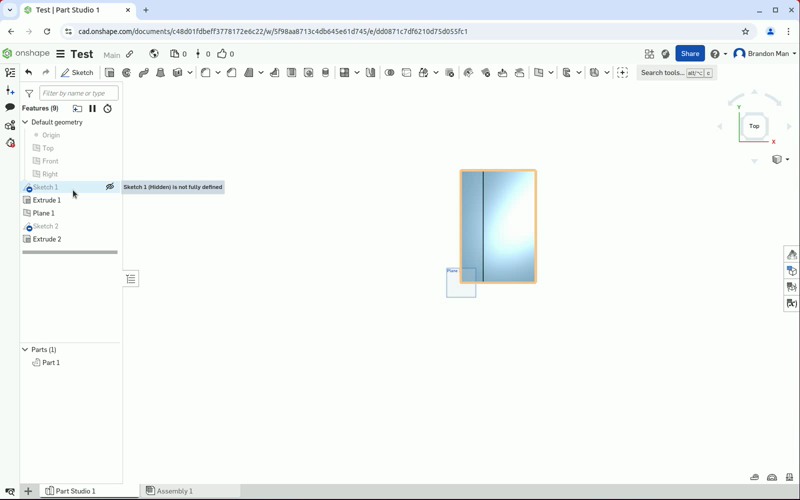
click(73, 189)
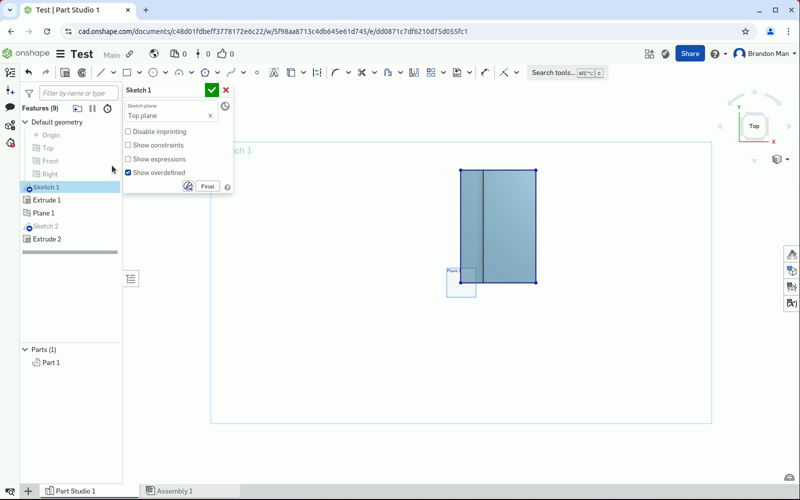
mouse_move(229, 92)
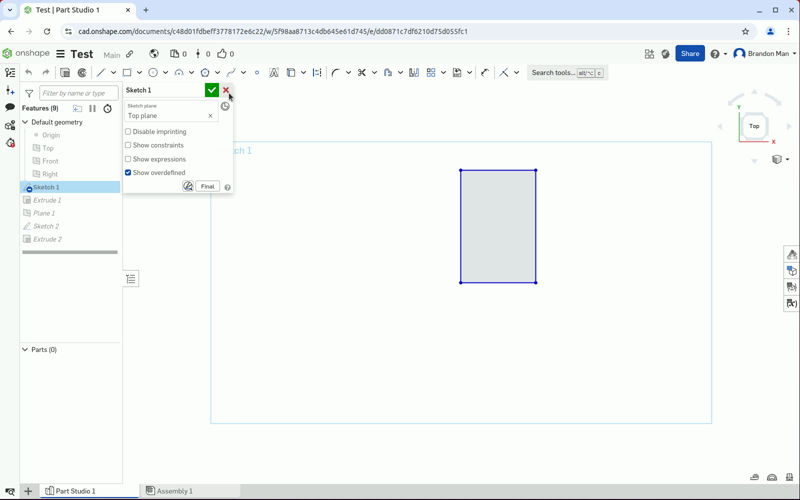
click(229, 92)
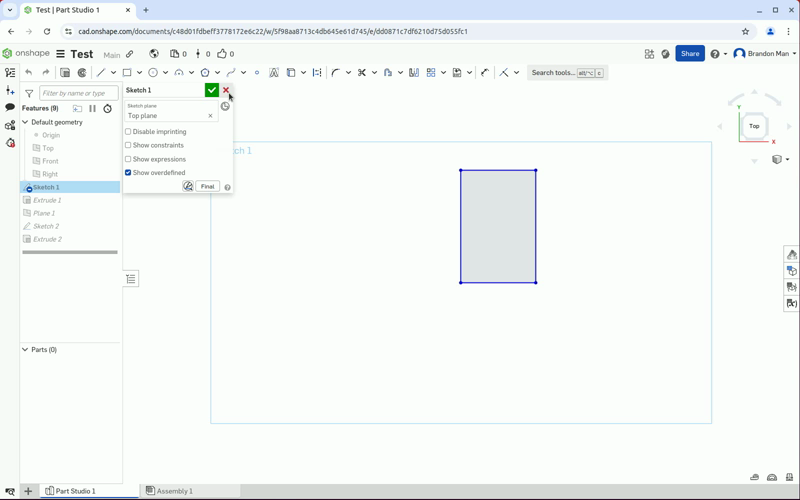
key(shift+s)
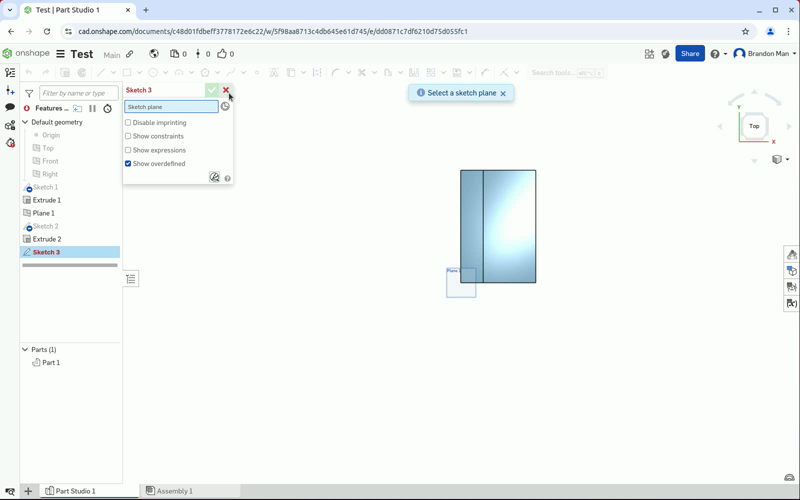
mouse_move(73, 215)
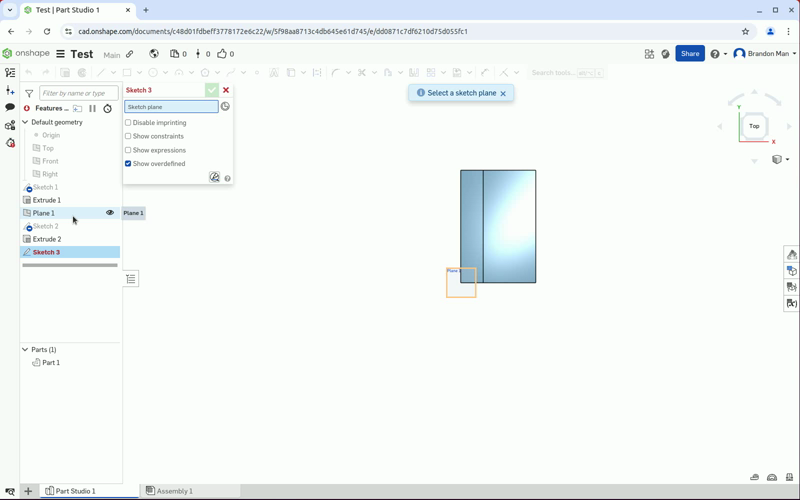
click(73, 215)
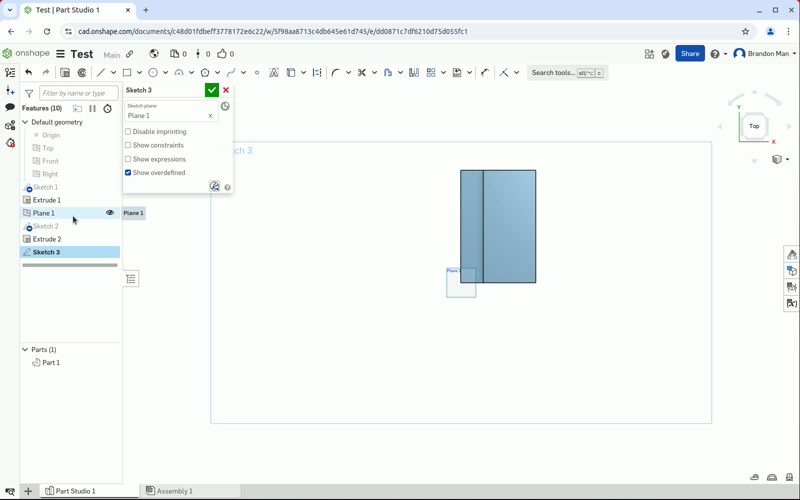
mouse_move(73, 352)
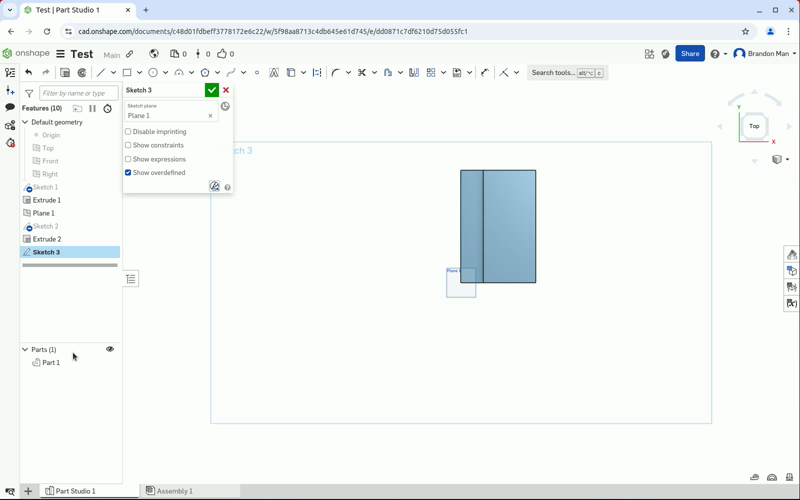
key(y)
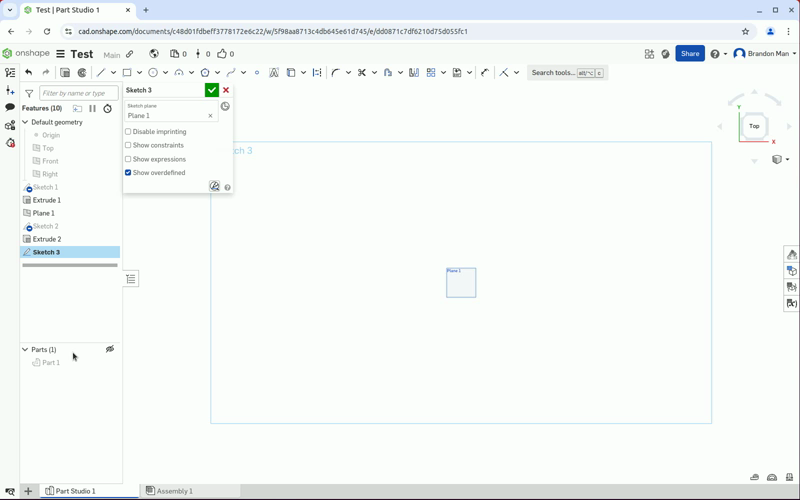
key(c)
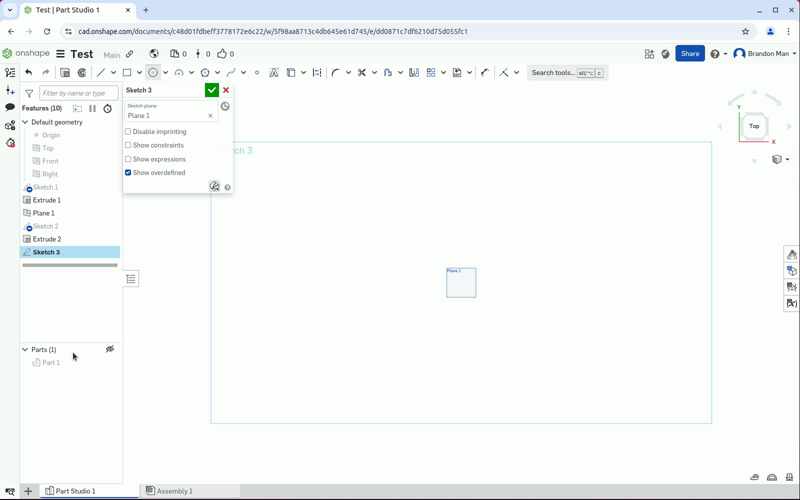
key_down(shift)
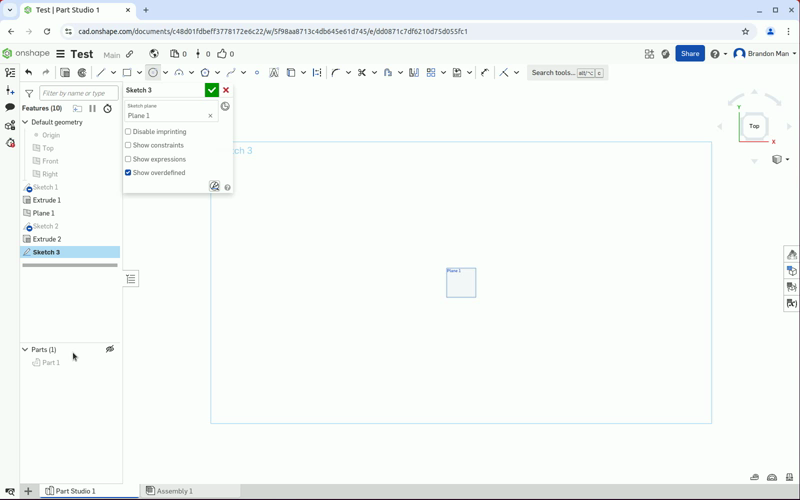
mouse_move(510, 226)
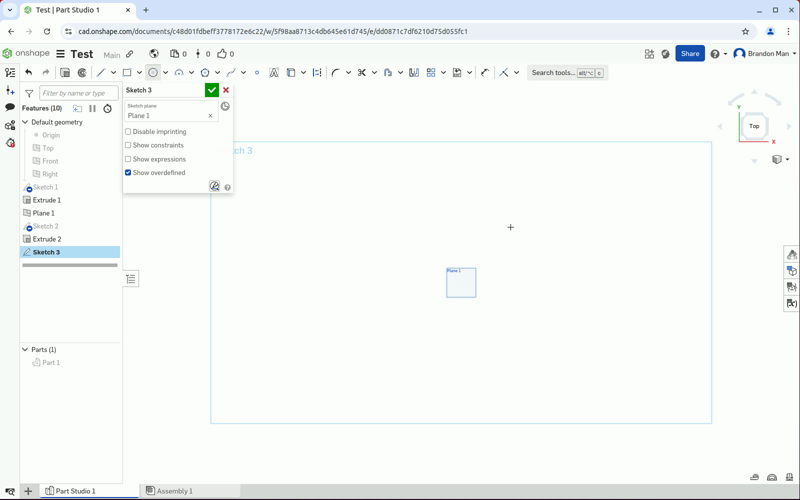
click(510, 226)
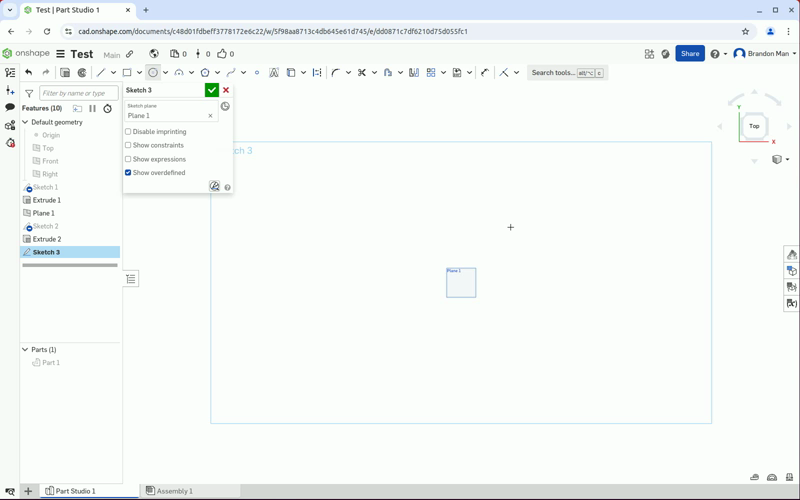
key_up(shift)
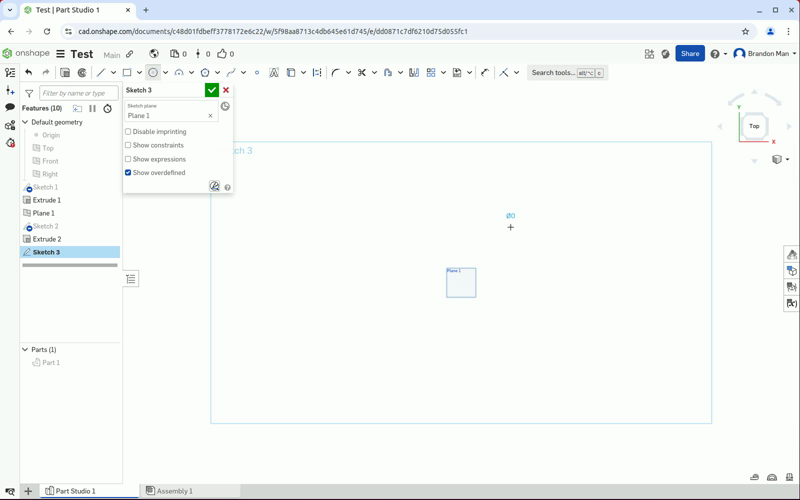
mouse_move(526, 226)
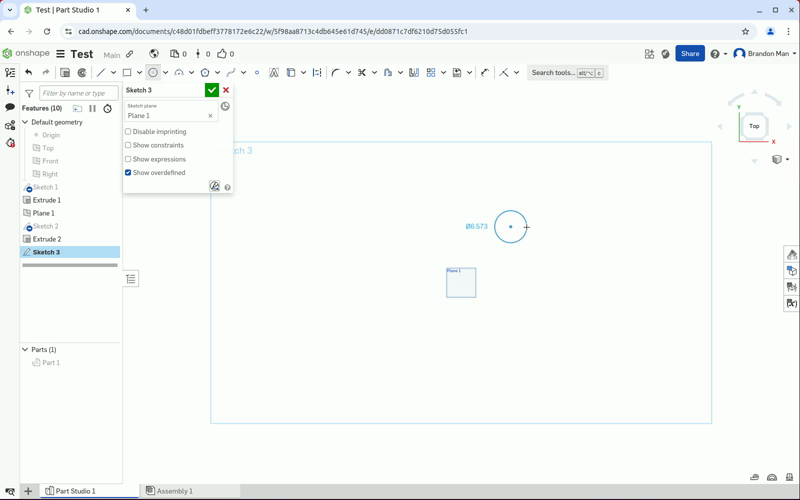
click(526, 226)
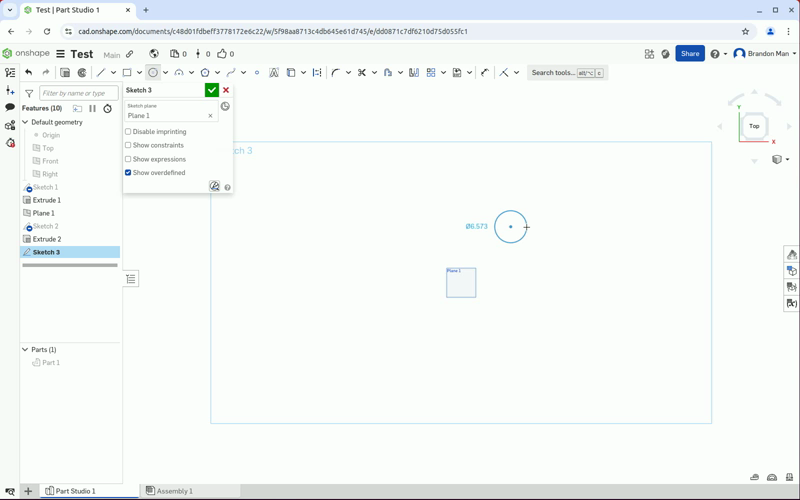
key(esc)
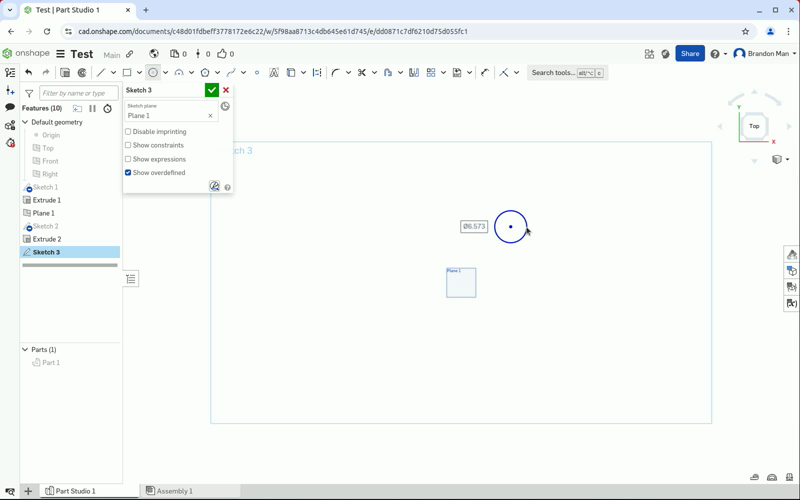
mouse_move(510, 238)
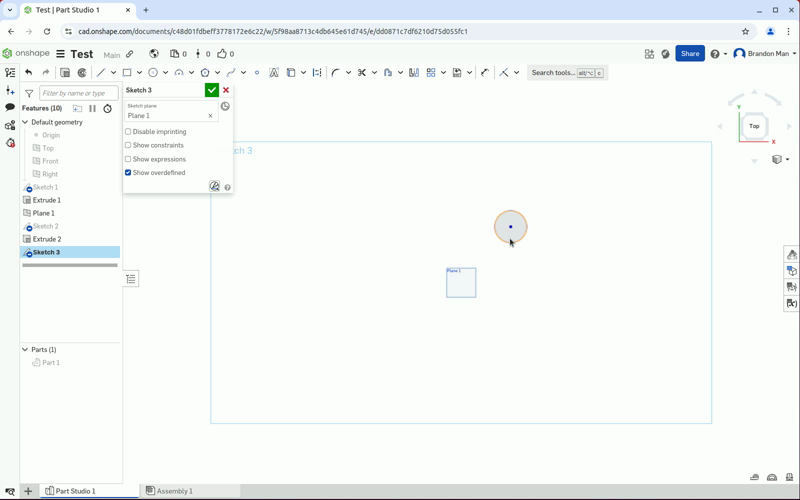
scroll(6)
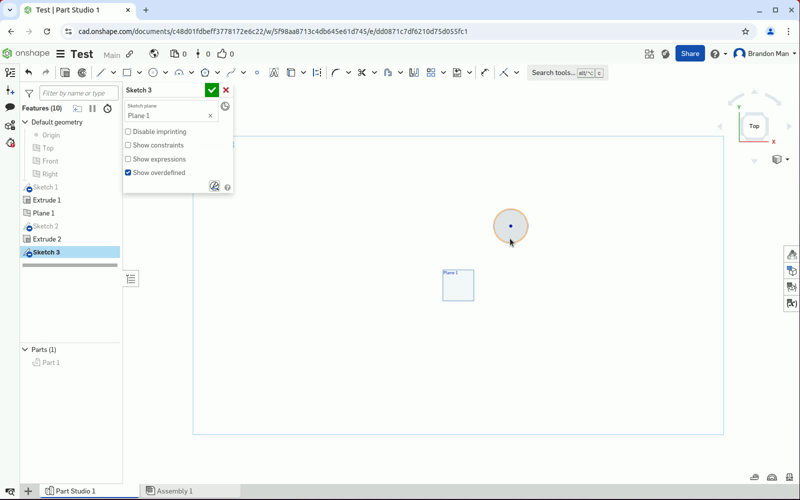
scroll(6)
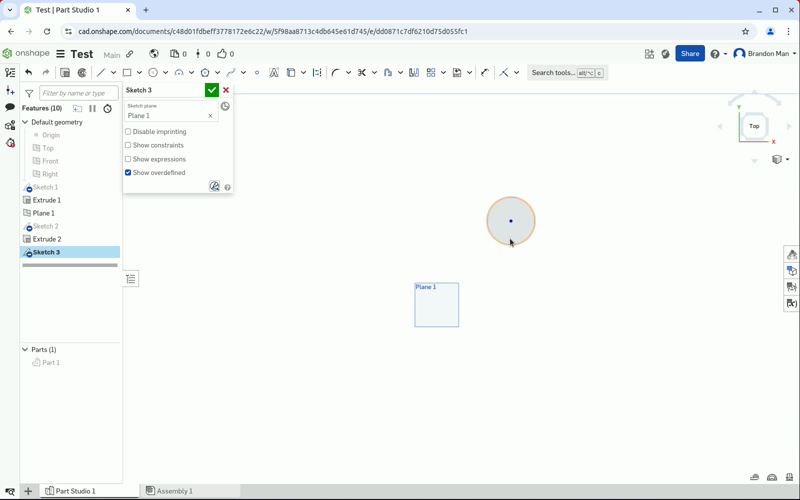
scroll(6)
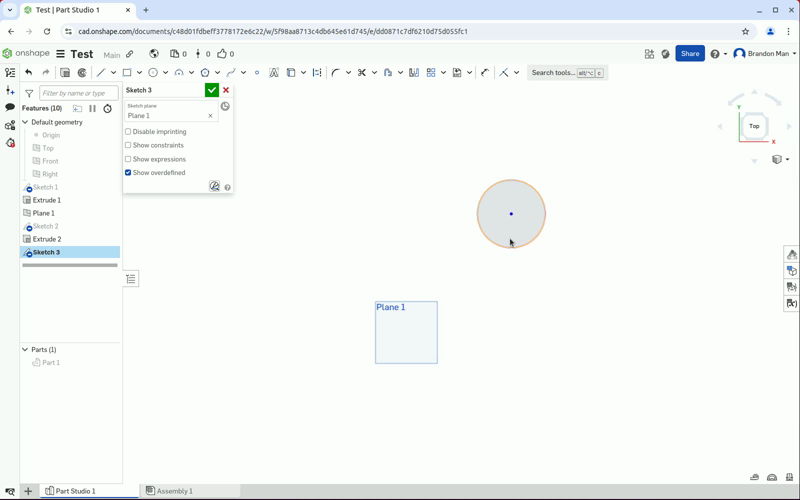
scroll(6)
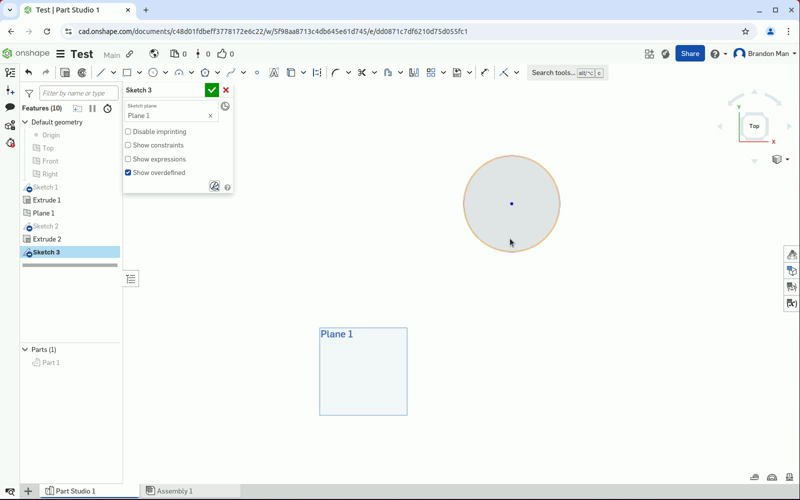
scroll(6)
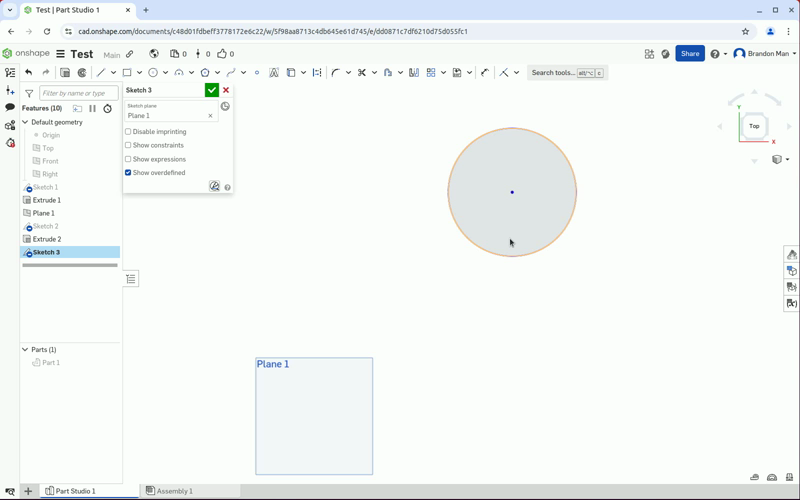
scroll(6)
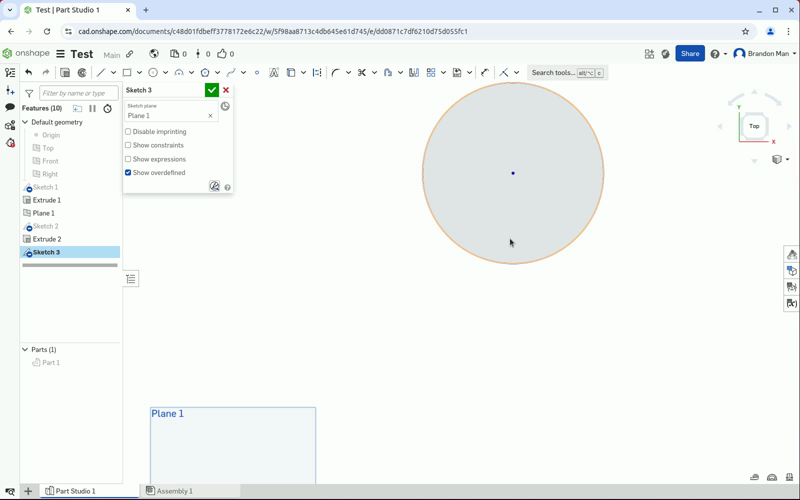
scroll(6)
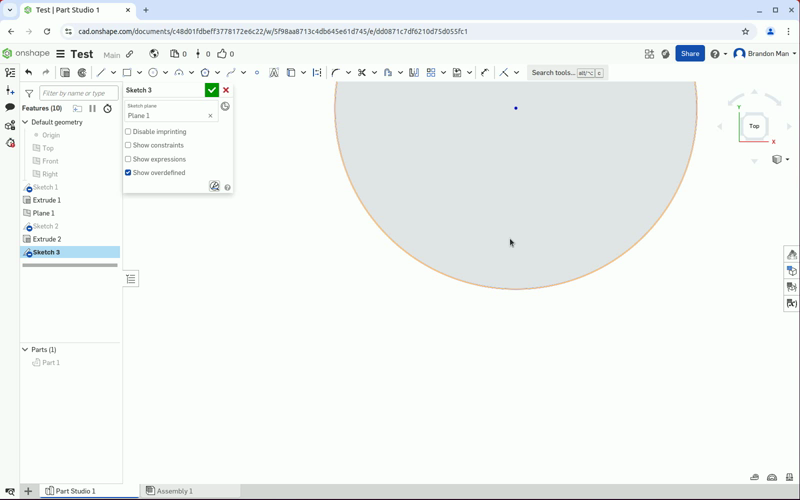
click(510, 238)
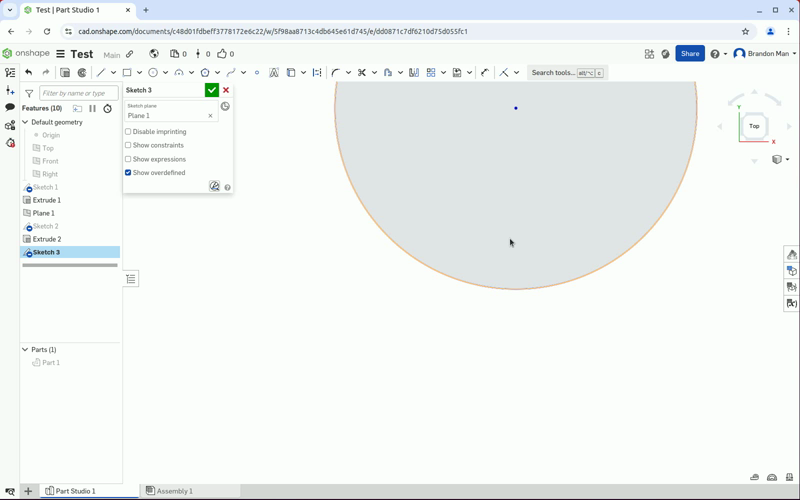
scroll(-6)
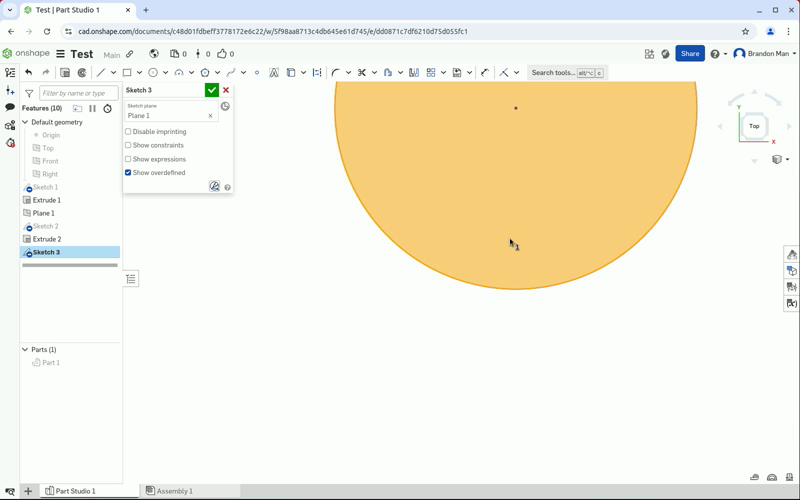
scroll(-6)
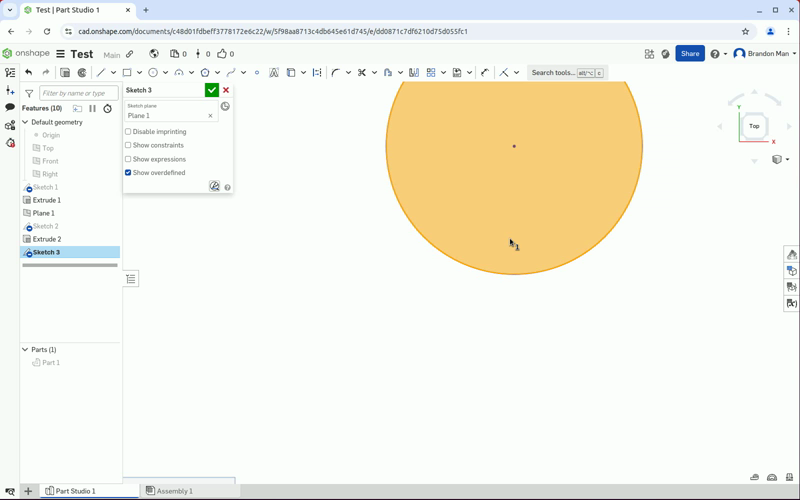
scroll(-6)
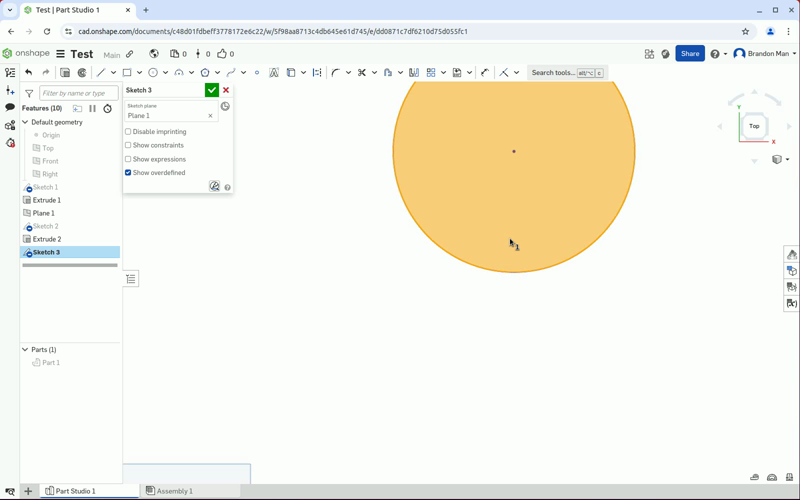
scroll(-6)
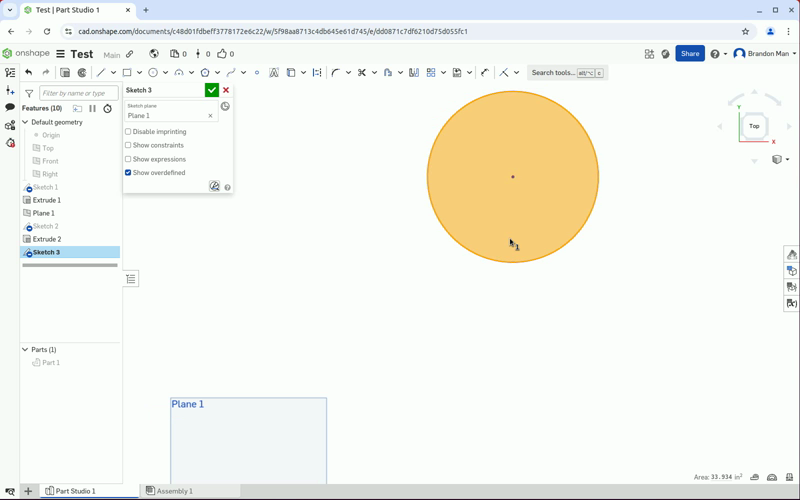
scroll(-6)
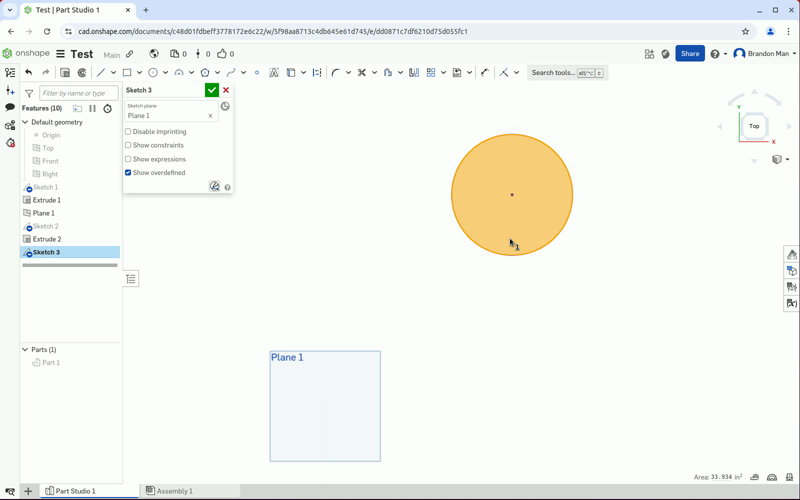
scroll(-6)
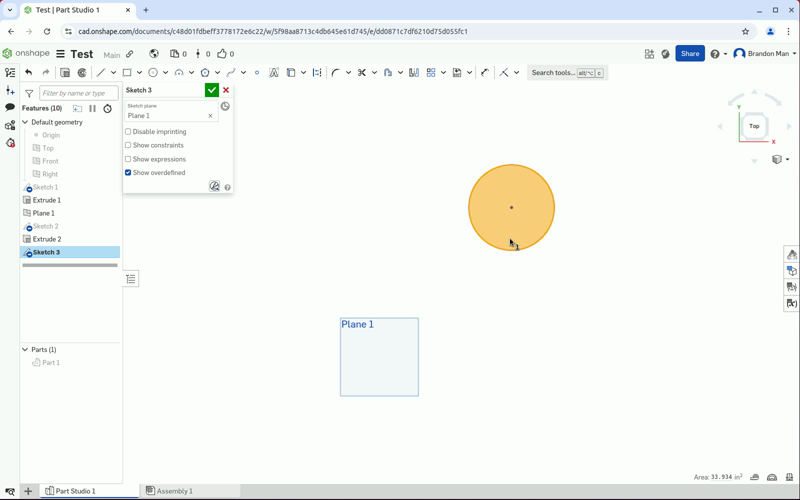
scroll(-6)
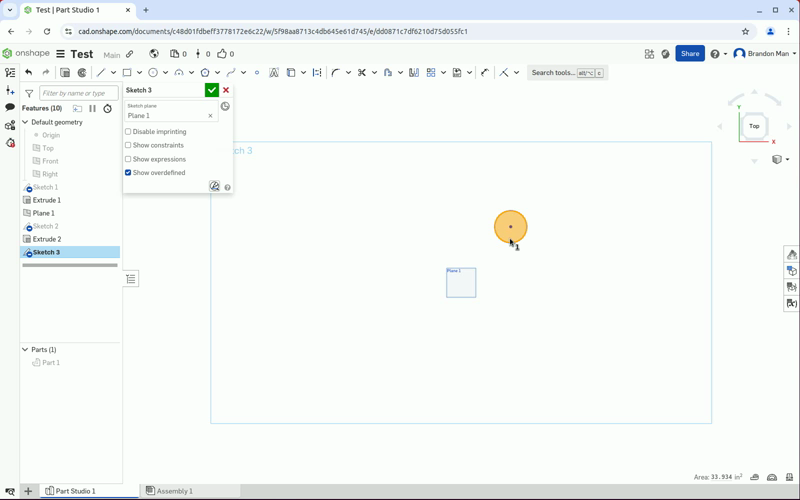
mouse_move(73, 352)
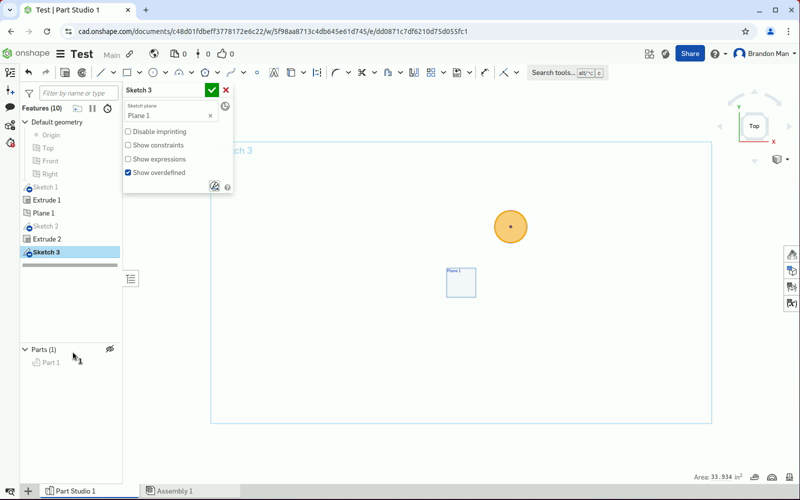
key(shift+y)
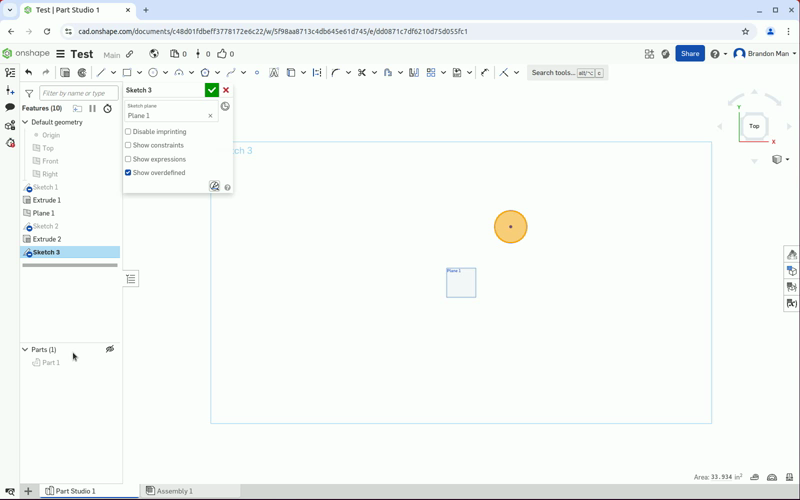
key(shift+e)
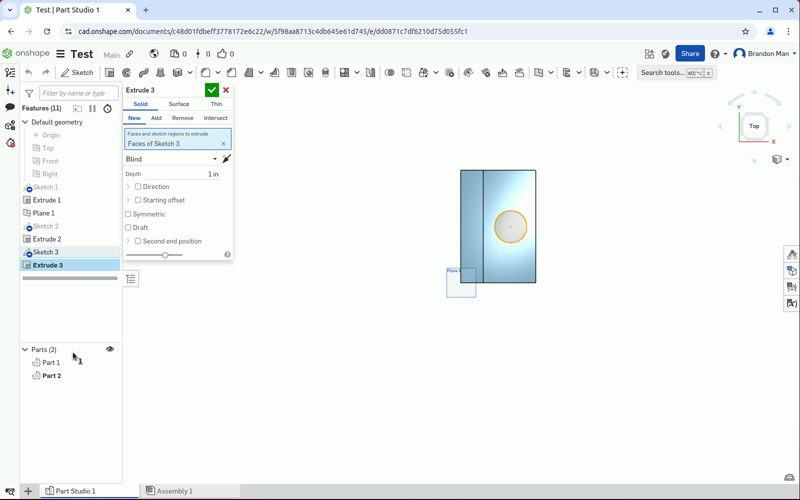
mouse_move(143, 106)
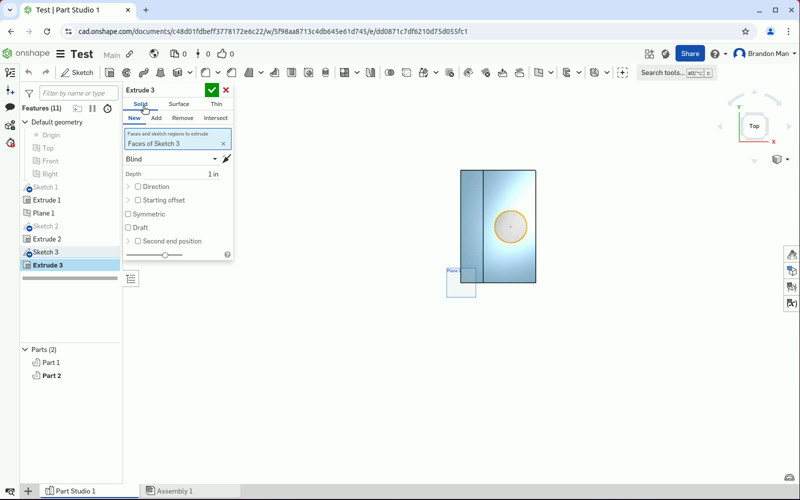
click(143, 106)
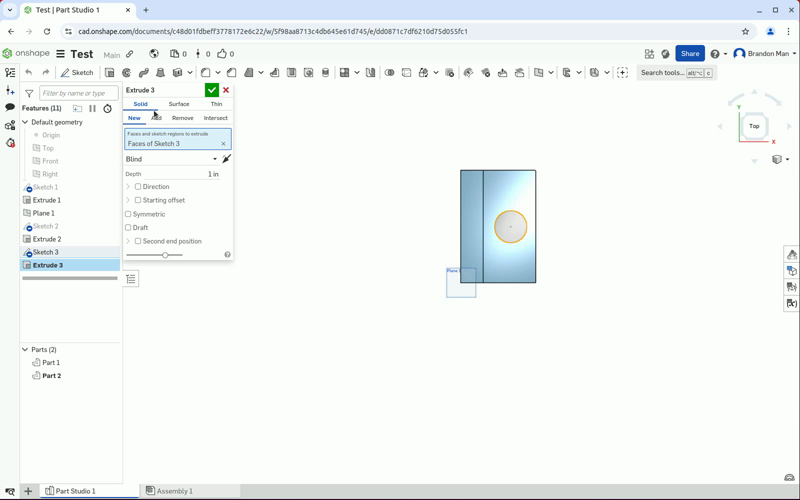
mouse_move(186, 120)
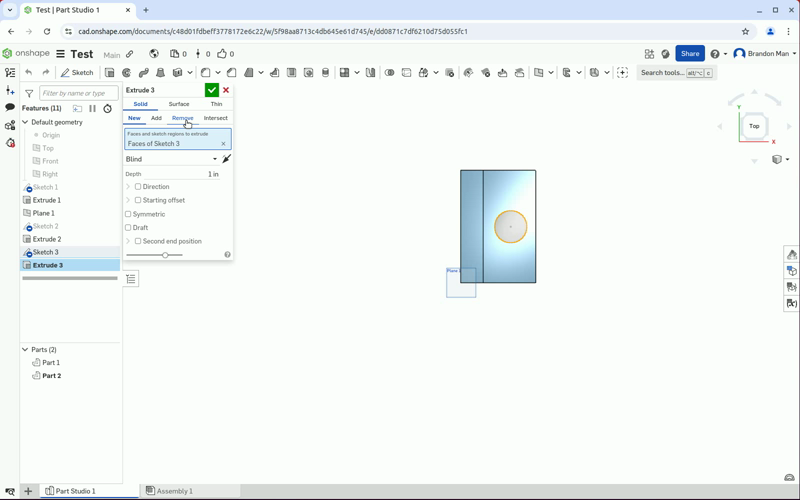
click(186, 120)
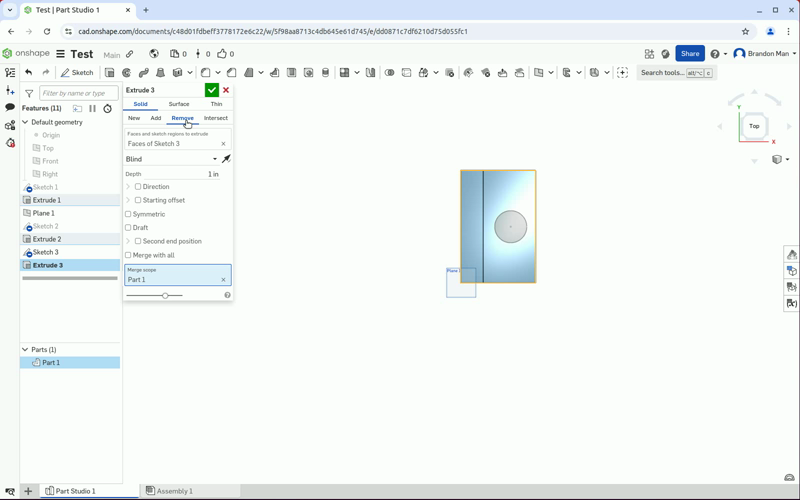
key(tab, 4)
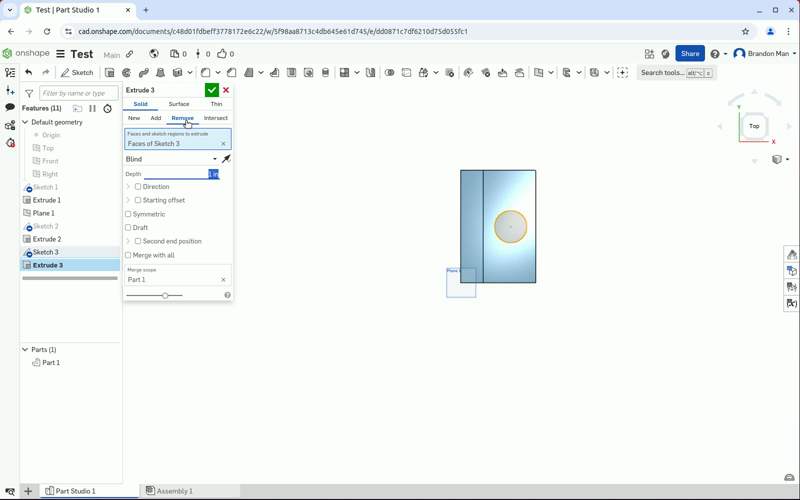
text(30.811)
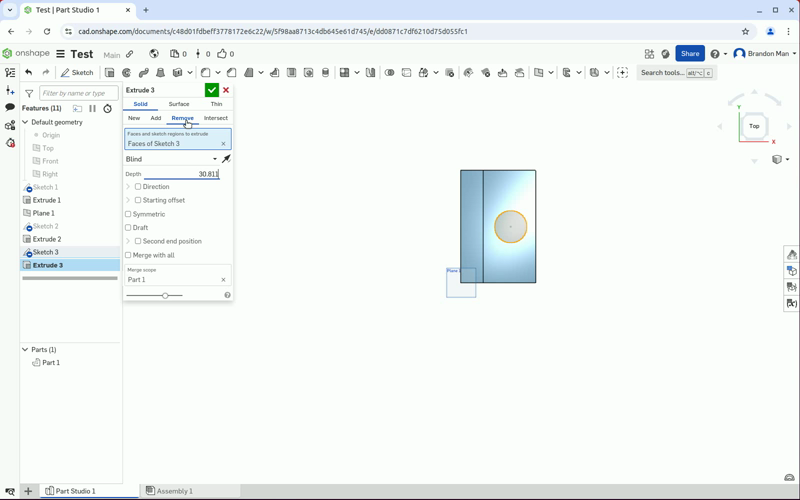
key(tab, 6)
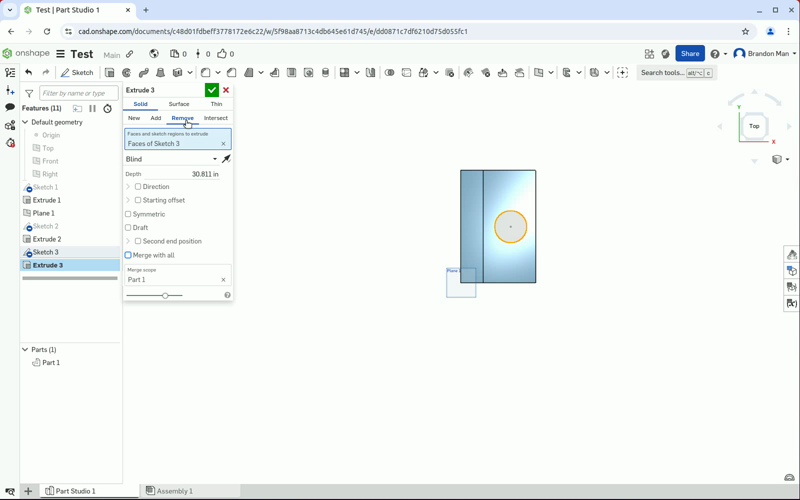
key(space)
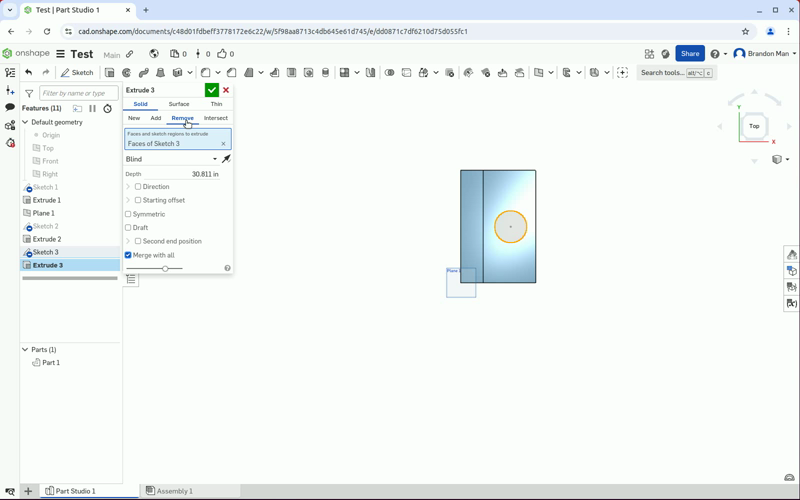
key(enter)
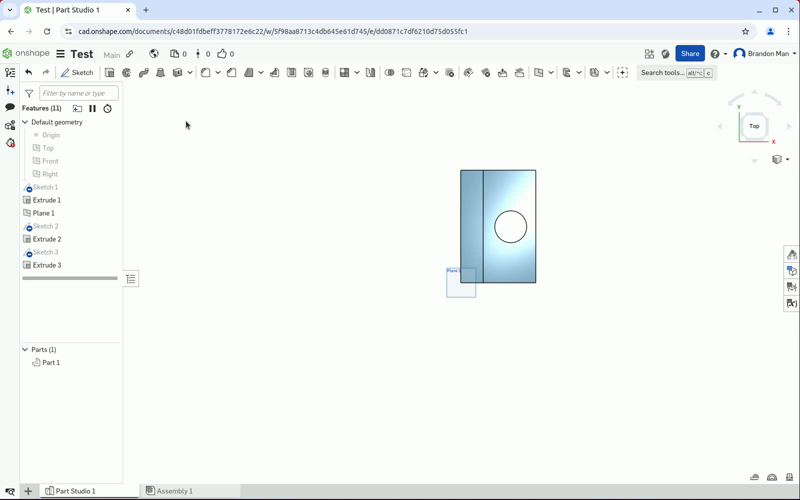
key(shift+h)
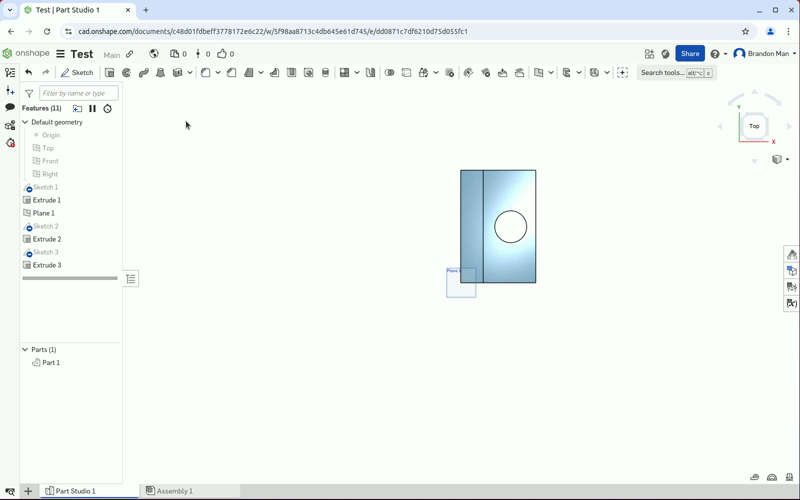
key(shift+h)
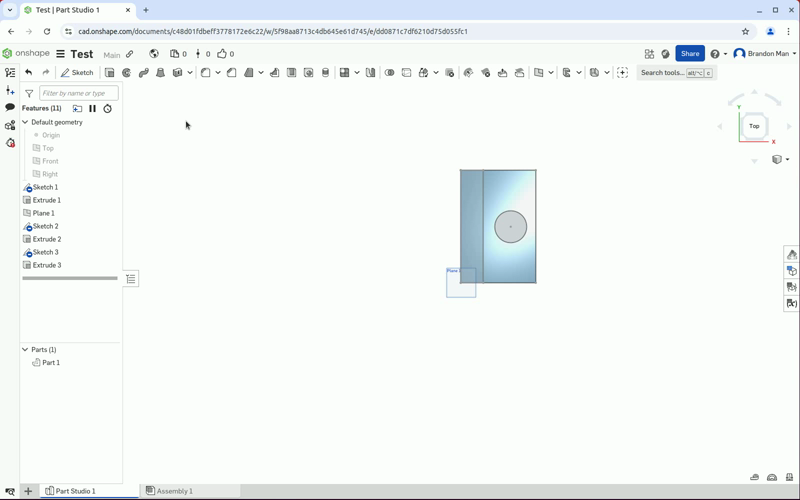
key(shift+7)
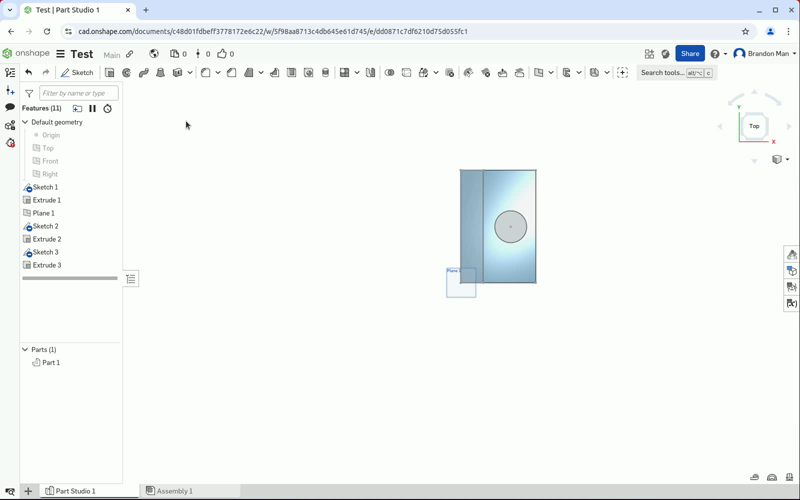
key(up, 3)
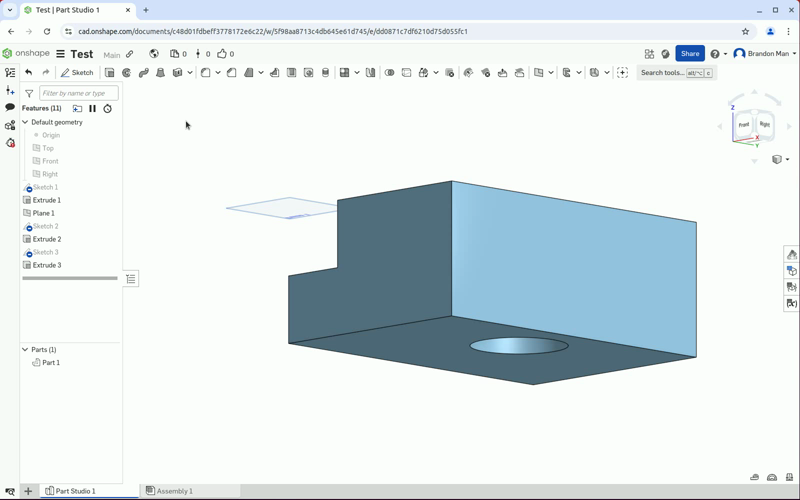
key(left, 3)
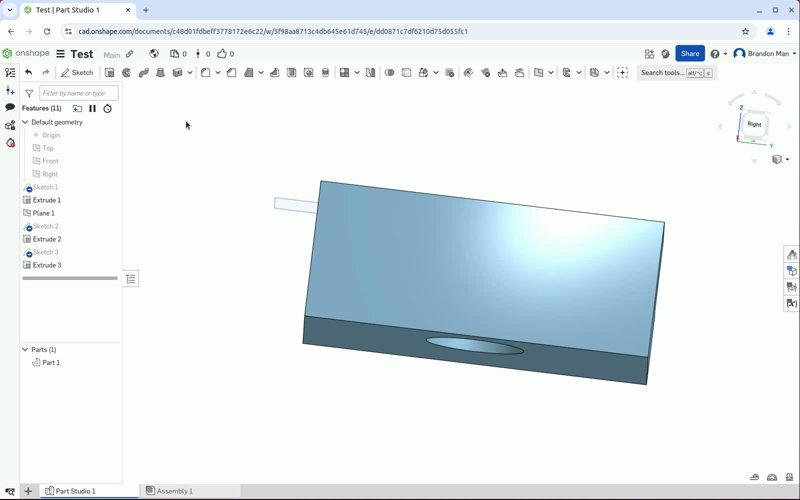
key(right, 3)
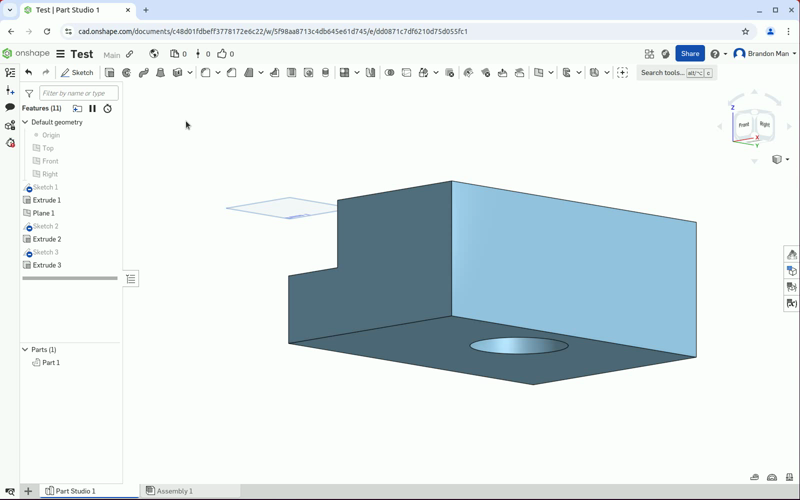
key(down, 3)
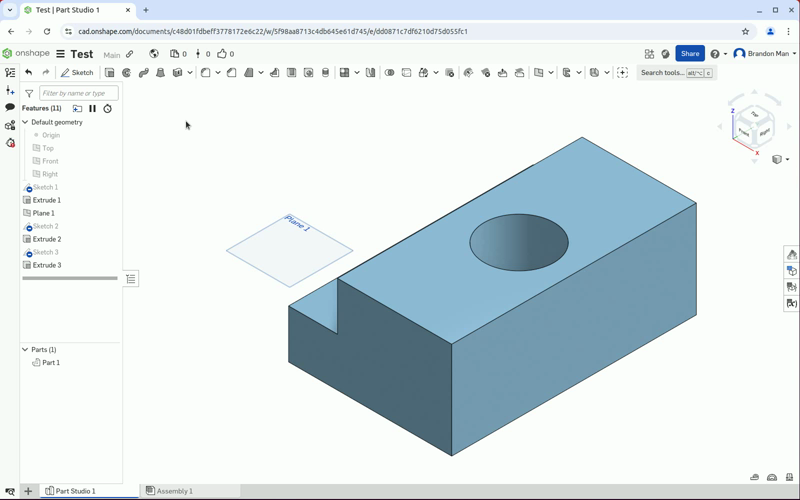
mouse_move(73, 189)
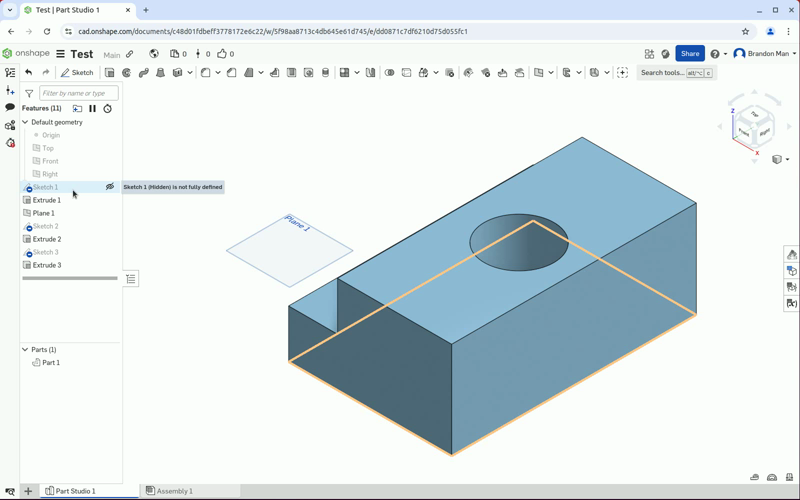
click(73, 189)